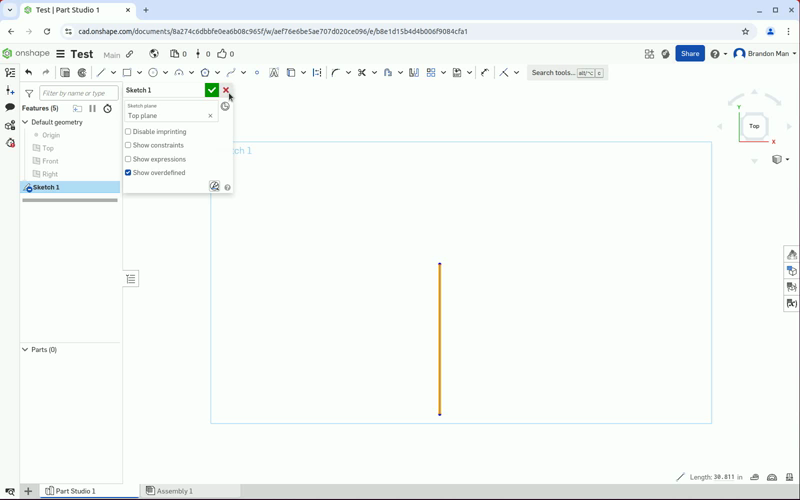
key(shift+h)
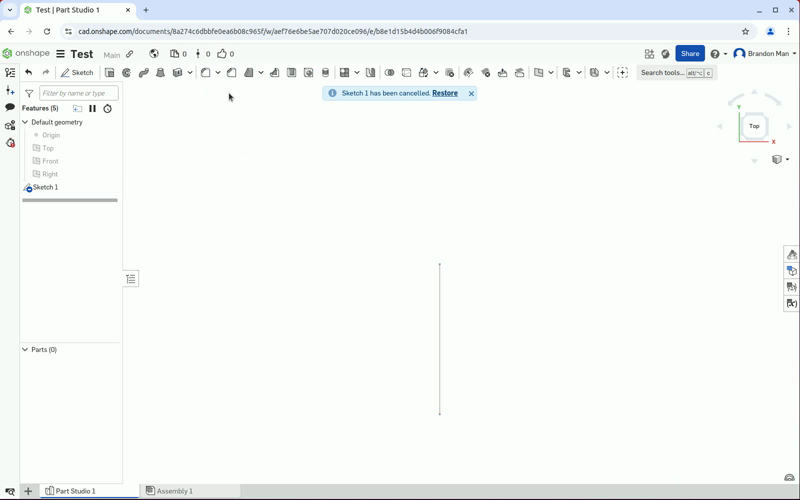
key(shift+s)
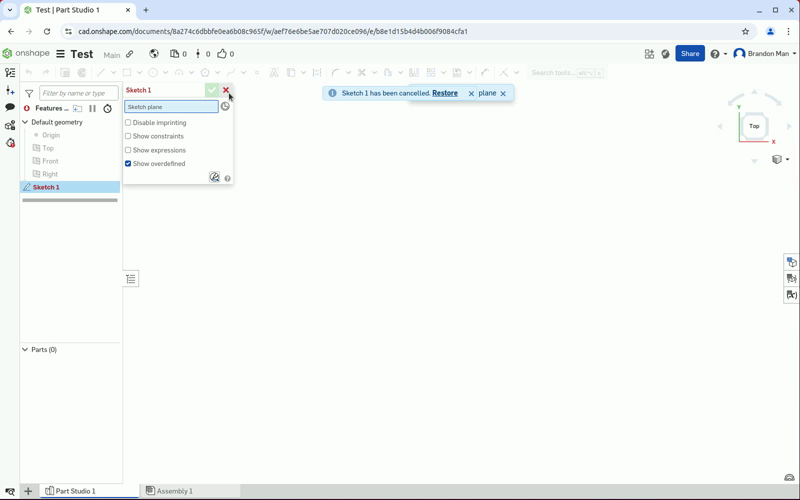
mouse_move(73, 150)
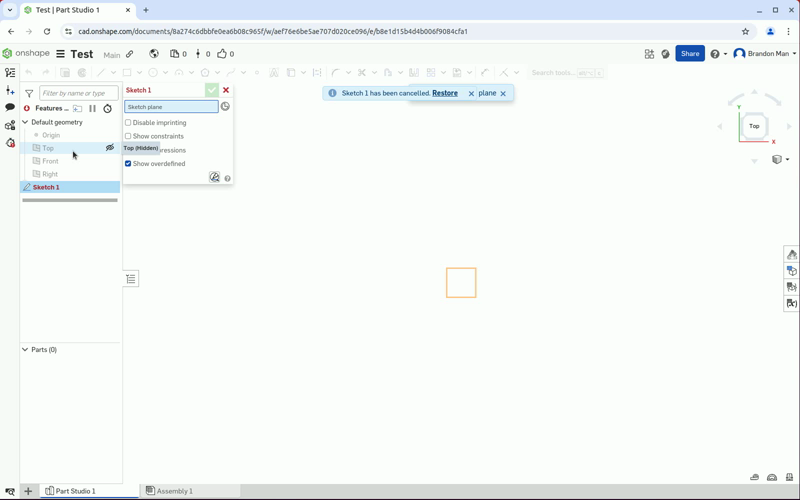
click(73, 150)
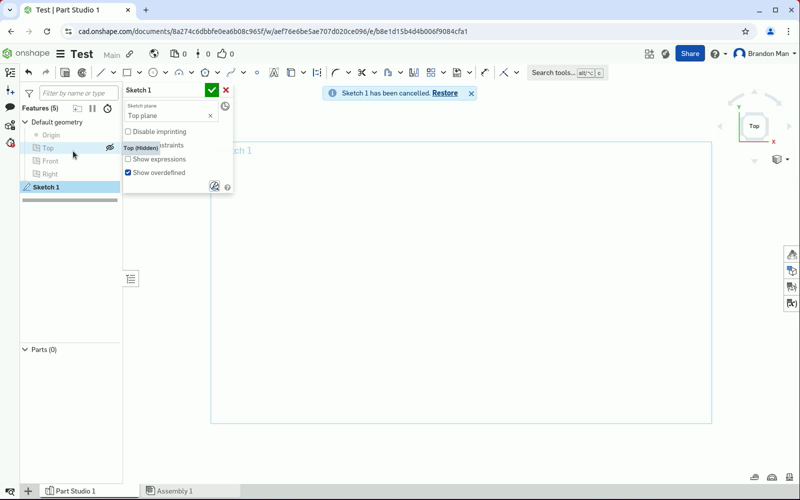
mouse_move(73, 352)
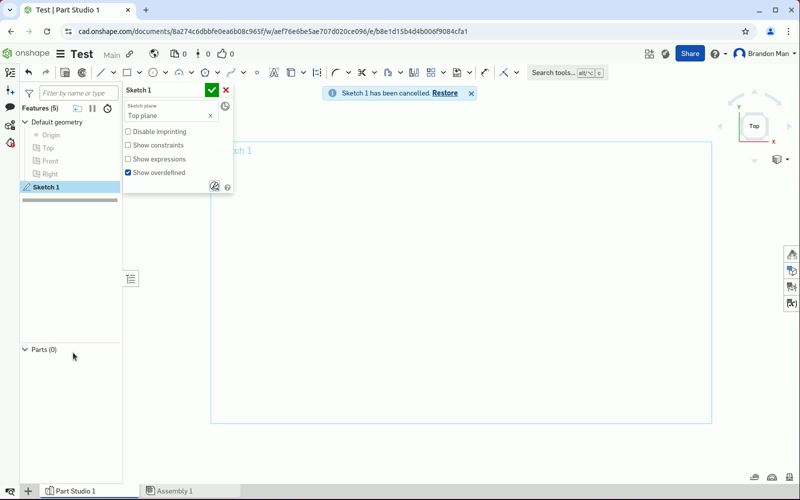
key(y)
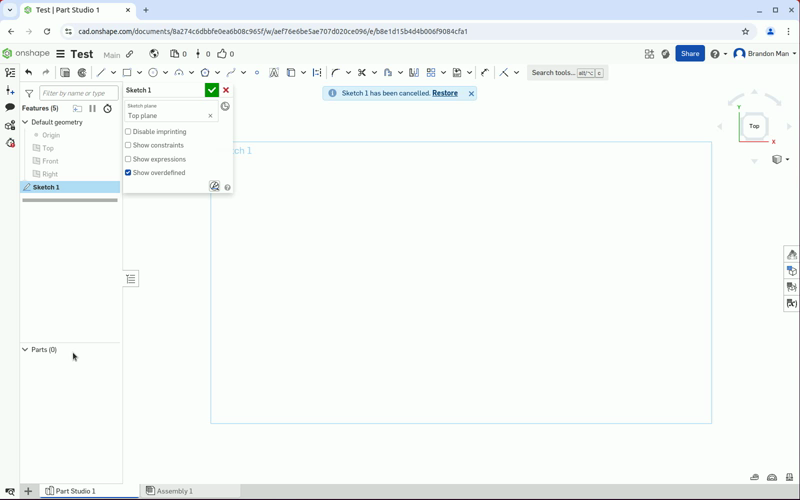
key(l)
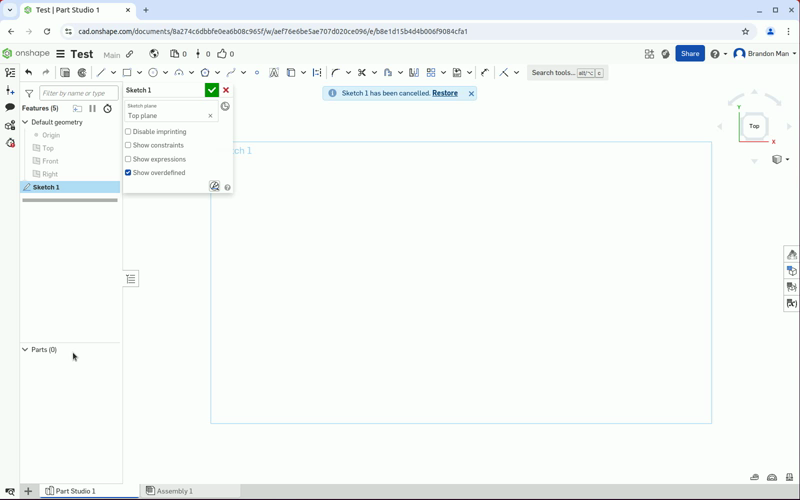
key_down(shift)
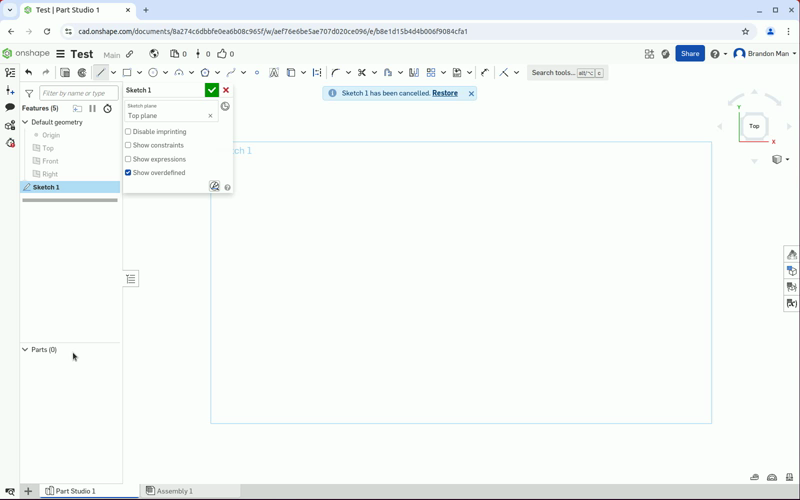
mouse_move(417, 313)
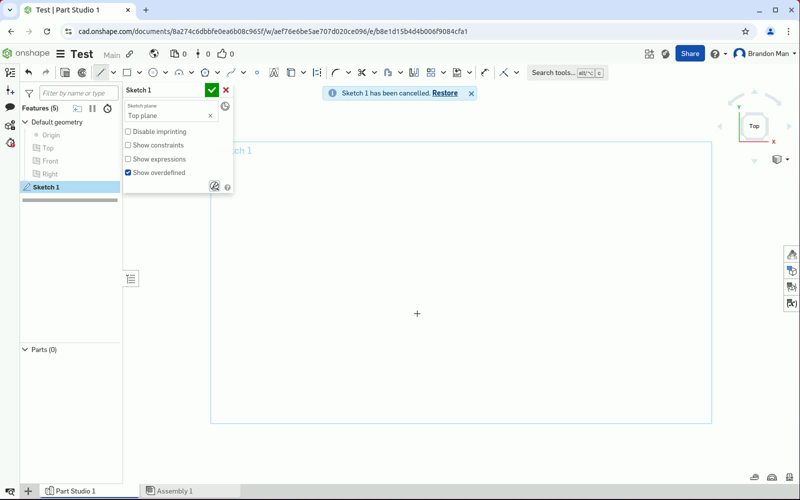
click(417, 313)
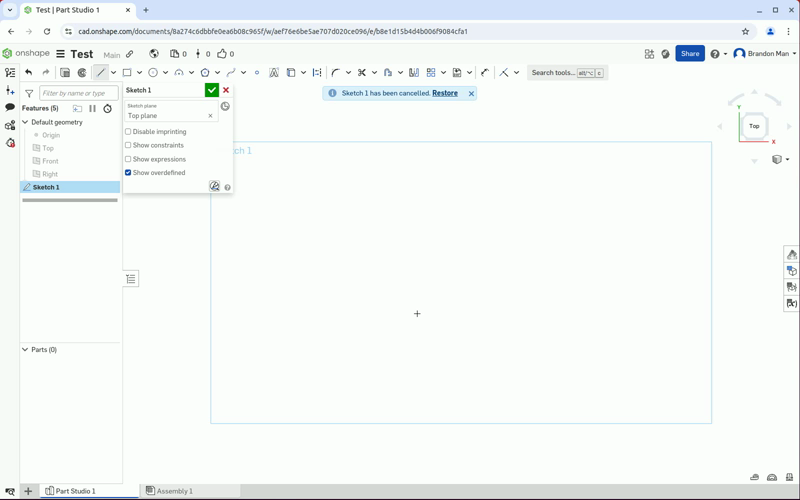
key_up(shift)
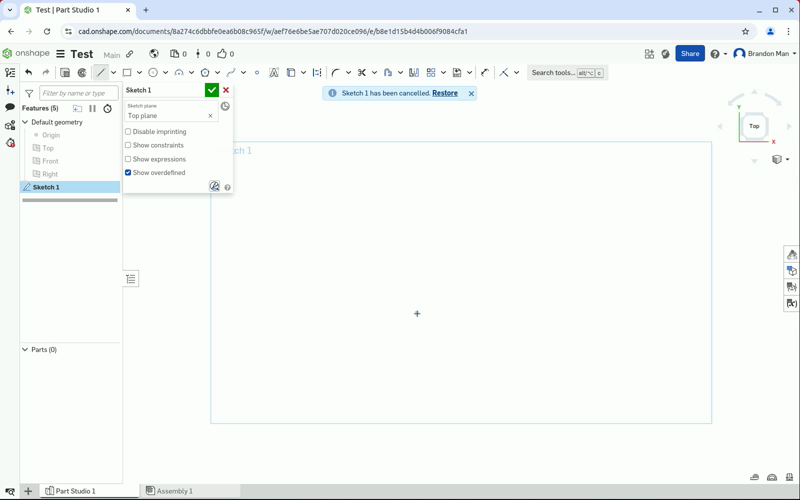
key_down(shift)
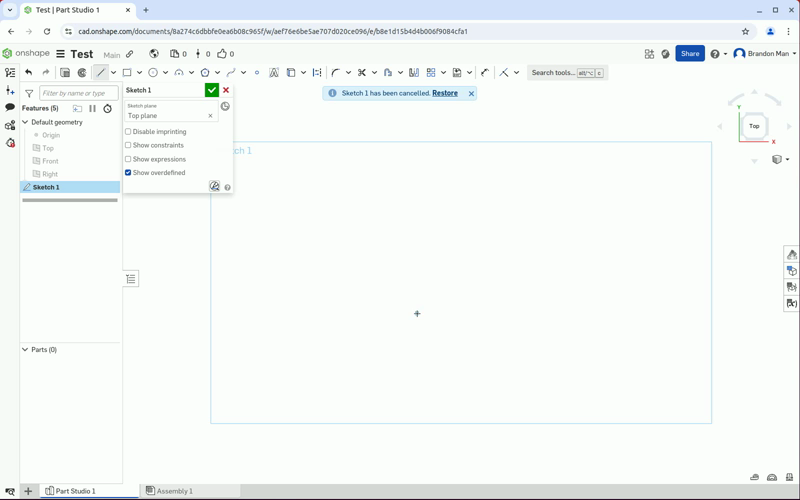
mouse_move(572, 313)
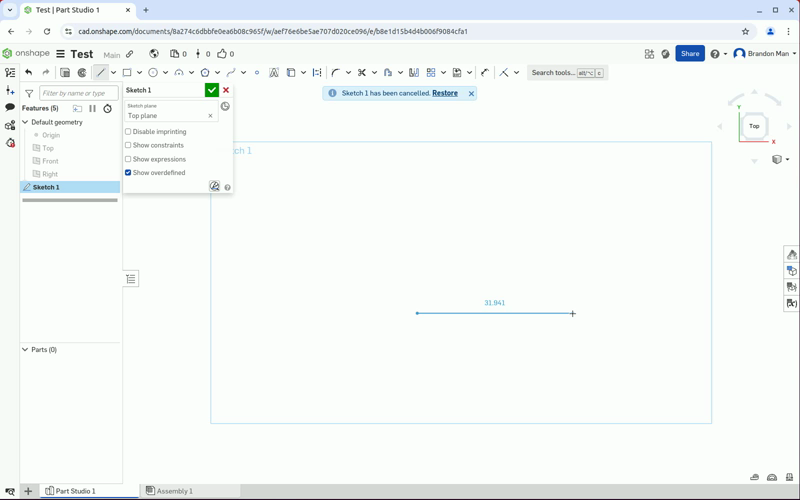
click(572, 313)
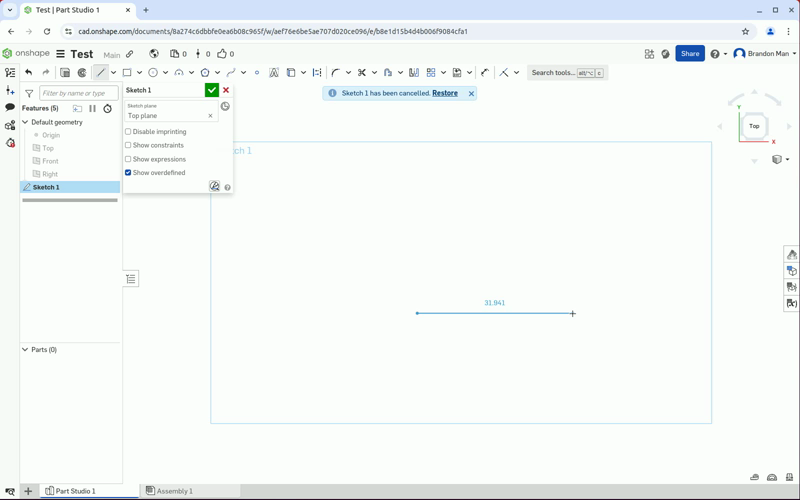
key_up(shift)
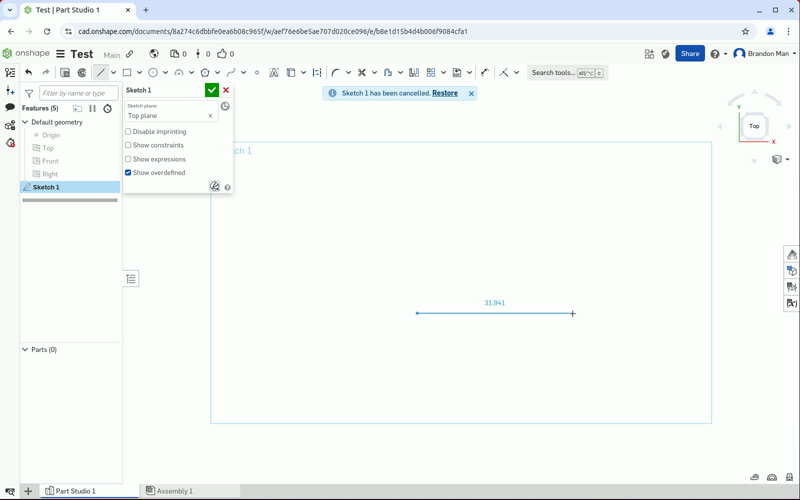
key_down(shift)
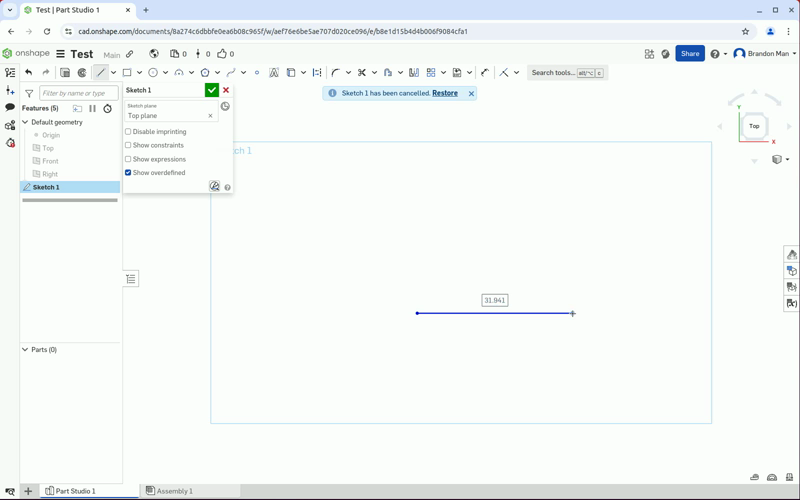
mouse_move(589, 313)
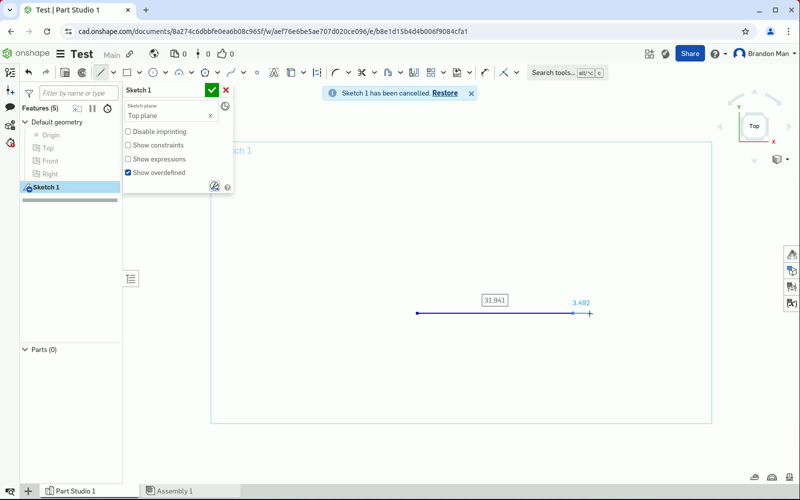
mouse_move(572, 288)
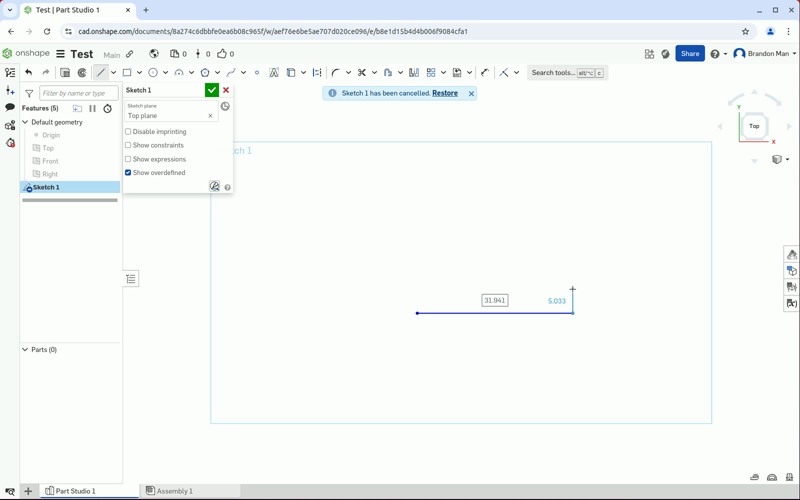
click(572, 288)
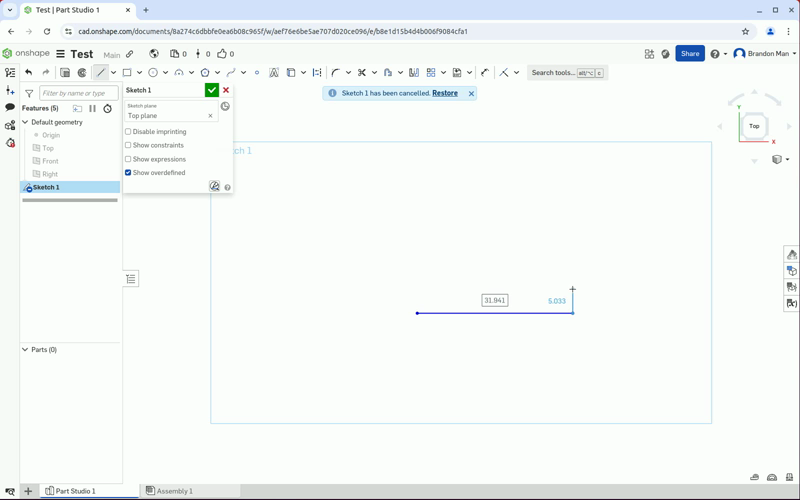
key_up(shift)
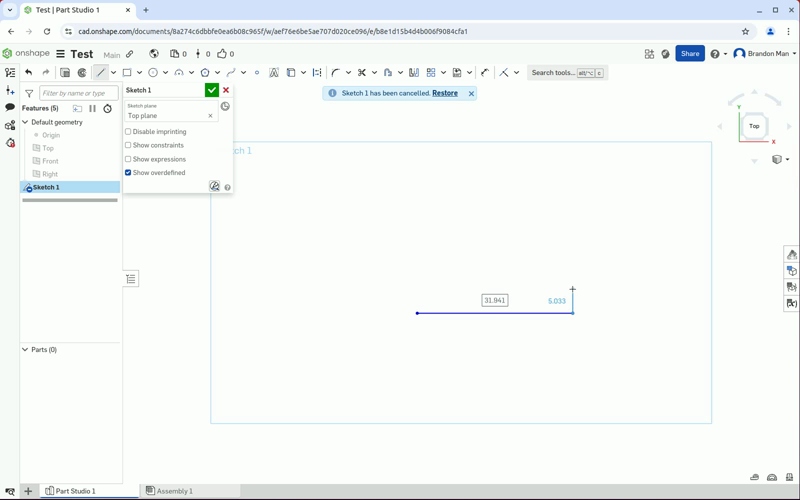
key_down(shift)
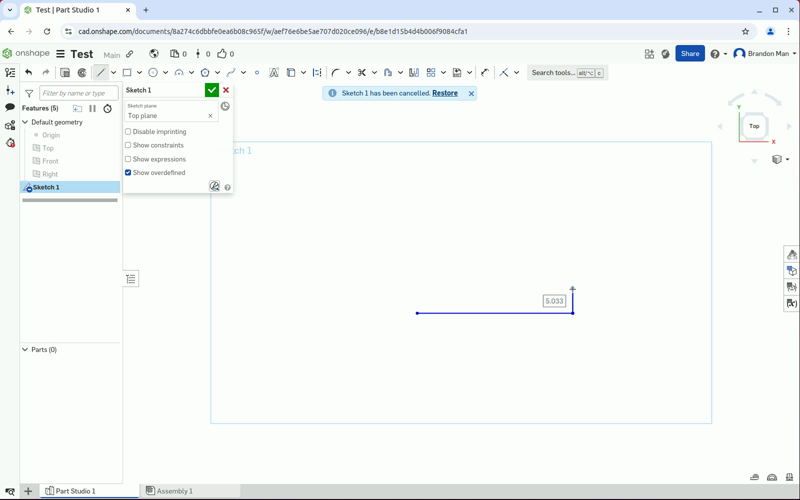
mouse_move(417, 288)
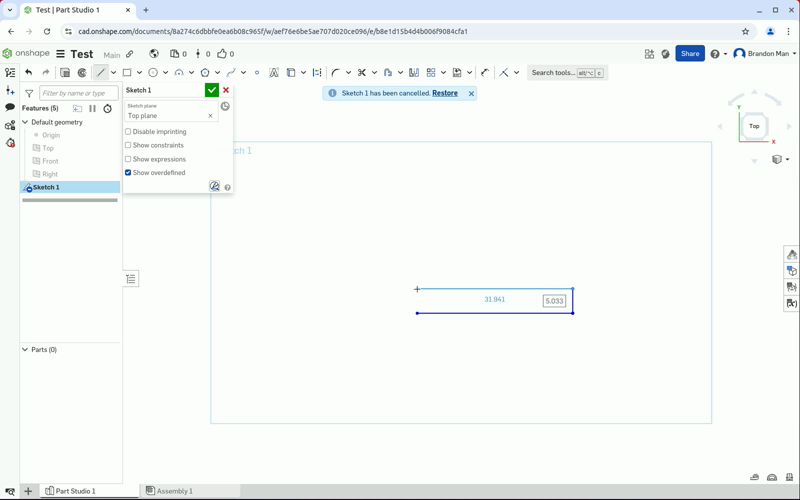
click(417, 288)
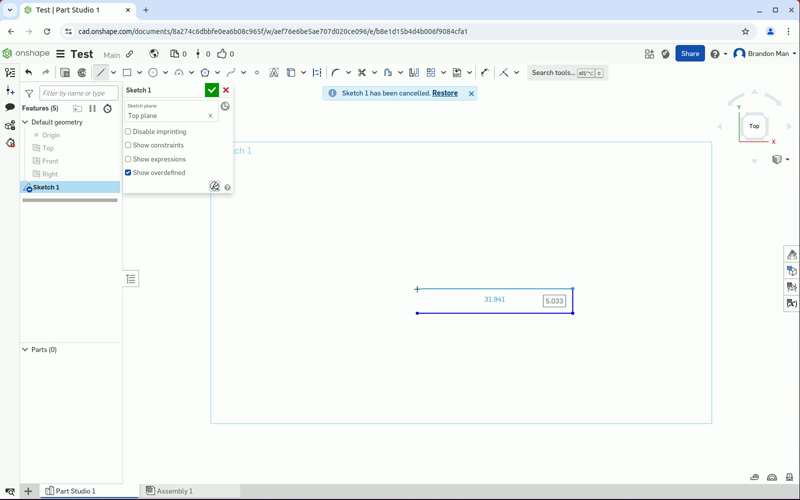
key_up(shift)
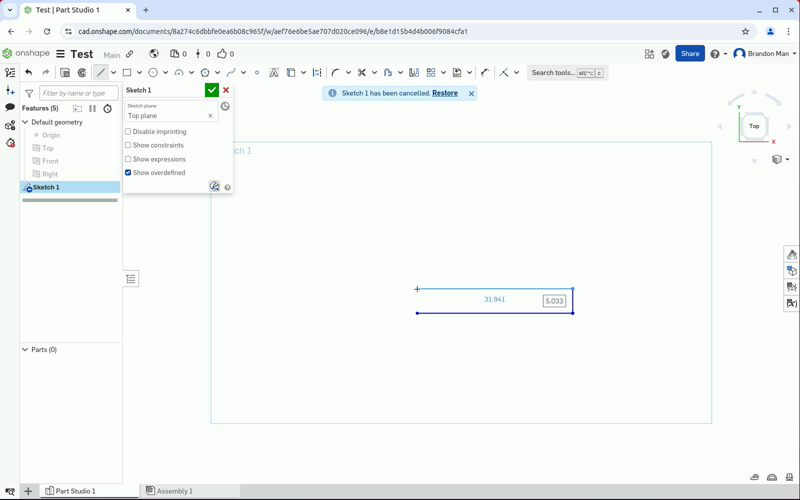
mouse_move(447, 288)
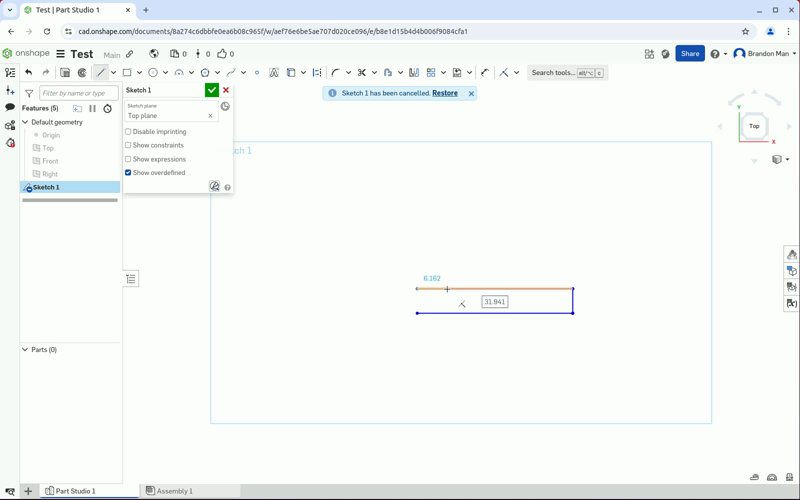
key_down(shift)
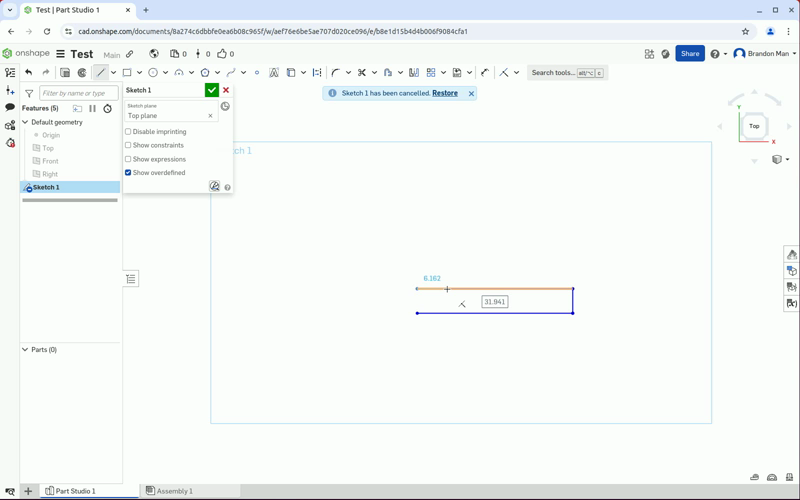
mouse_move(417, 313)
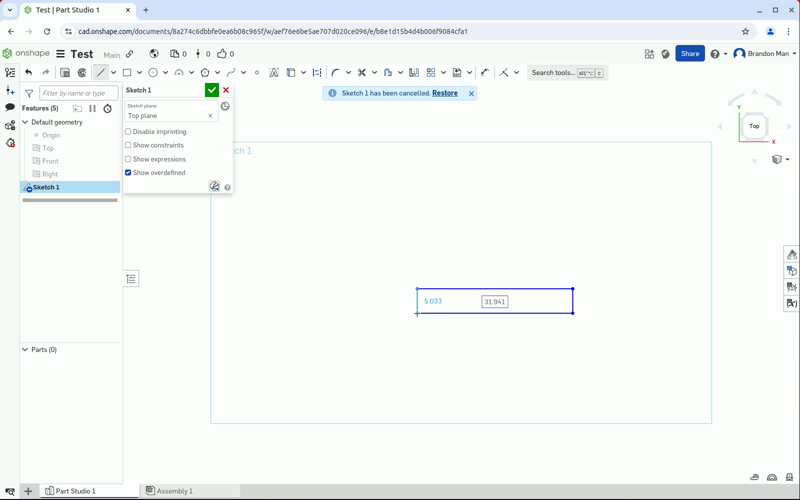
key_up(shift)
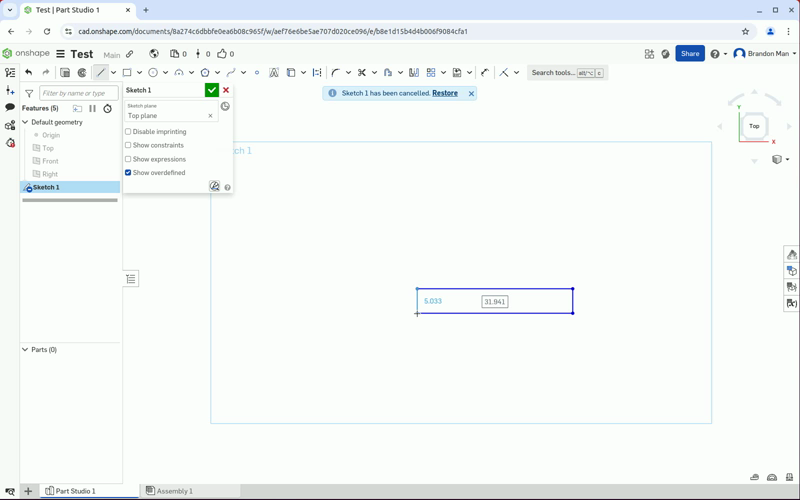
click(417, 313)
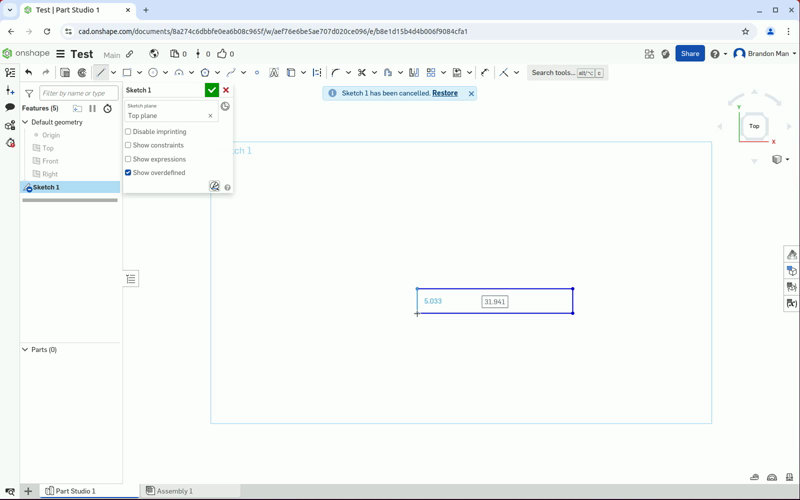
key(esc)
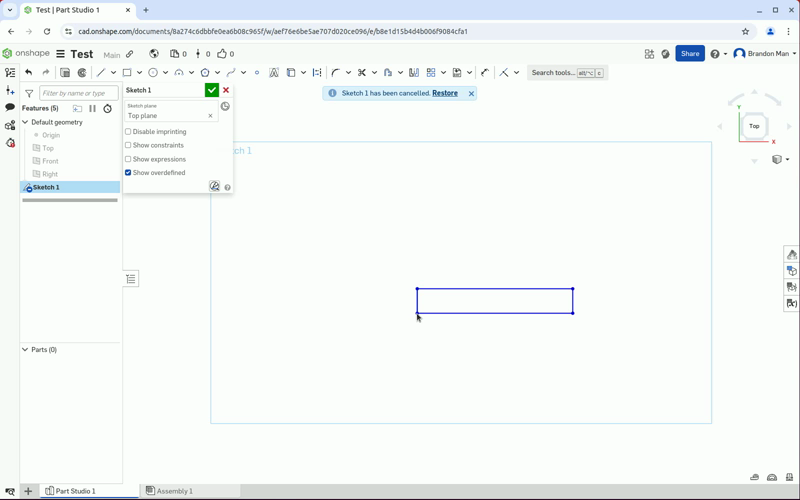
mouse_move(520, 303)
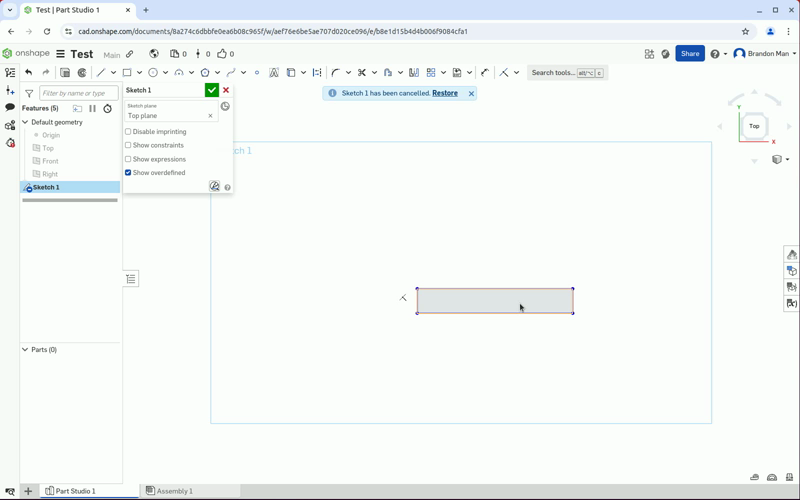
click(520, 303)
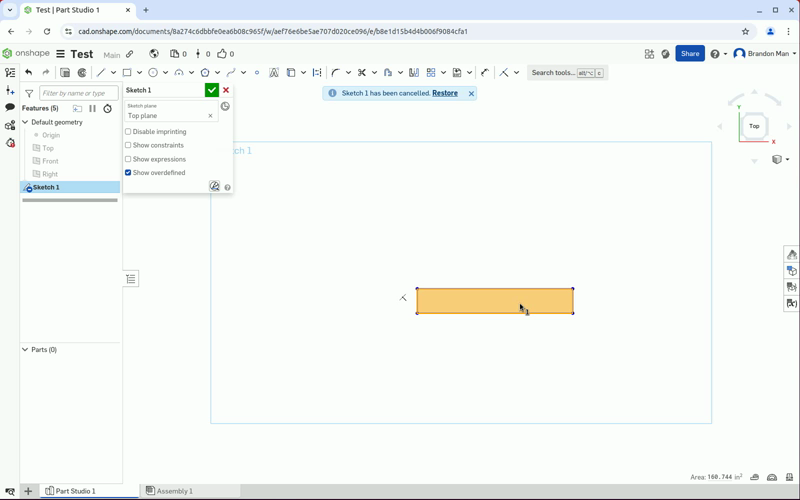
mouse_move(73, 352)
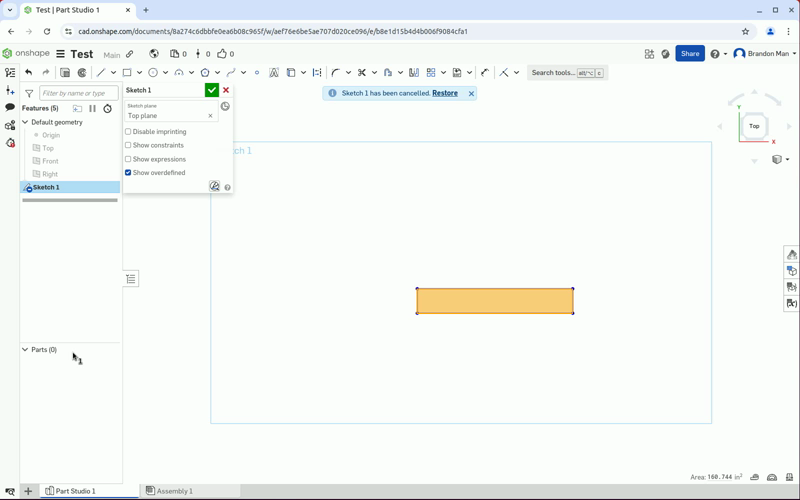
key(shift+y)
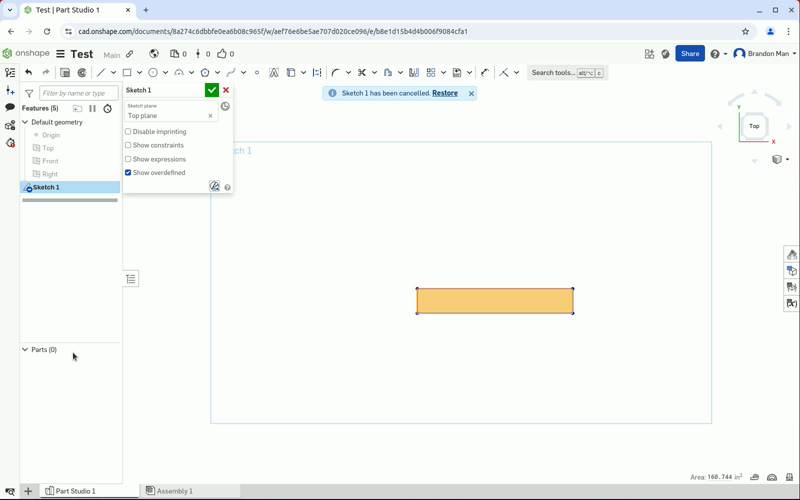
key(shift+e)
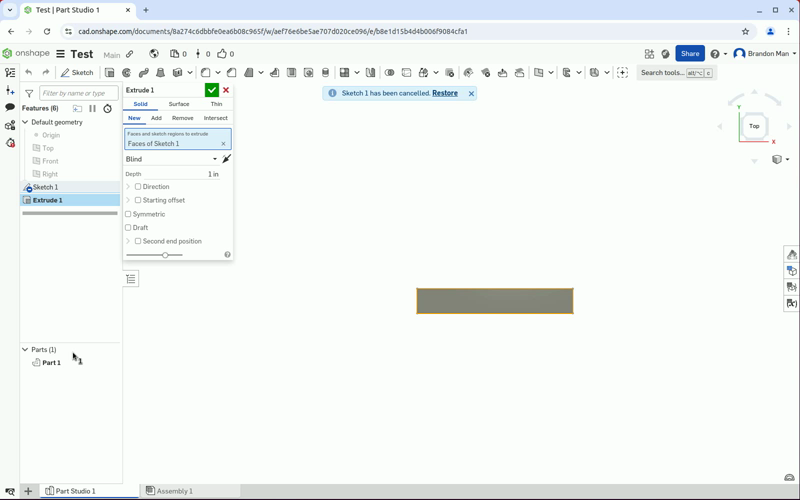
mouse_move(143, 106)
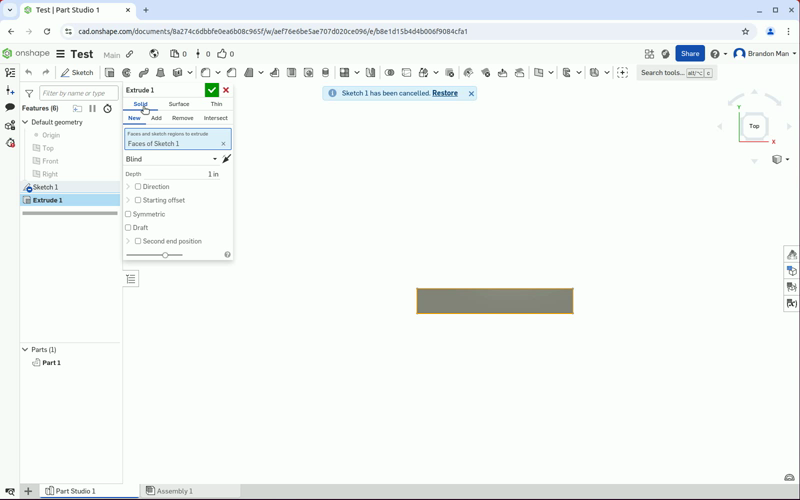
click(143, 106)
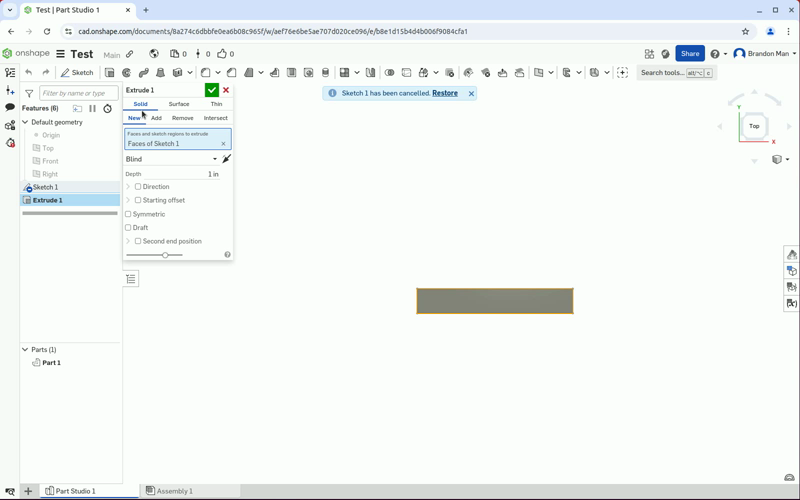
mouse_move(137, 120)
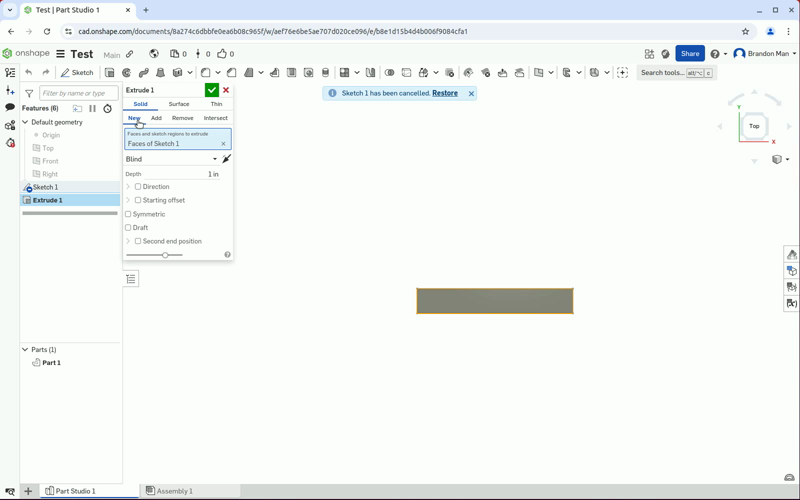
click(137, 120)
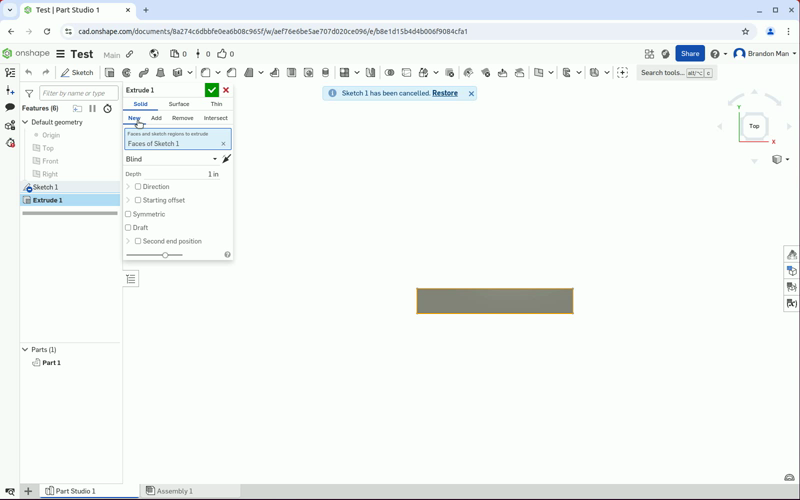
key(tab, 4)
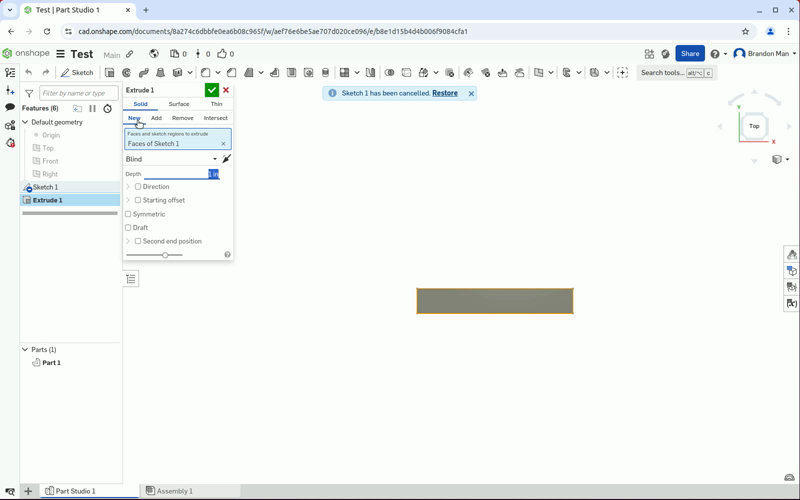
text(5.055)
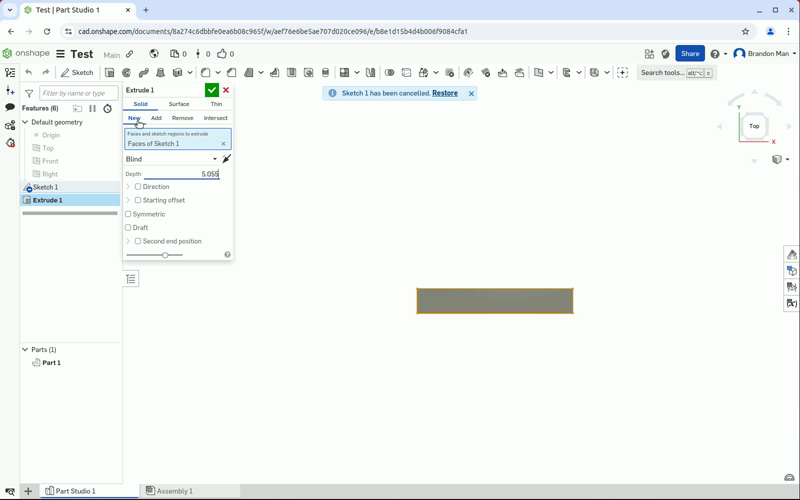
key(enter)
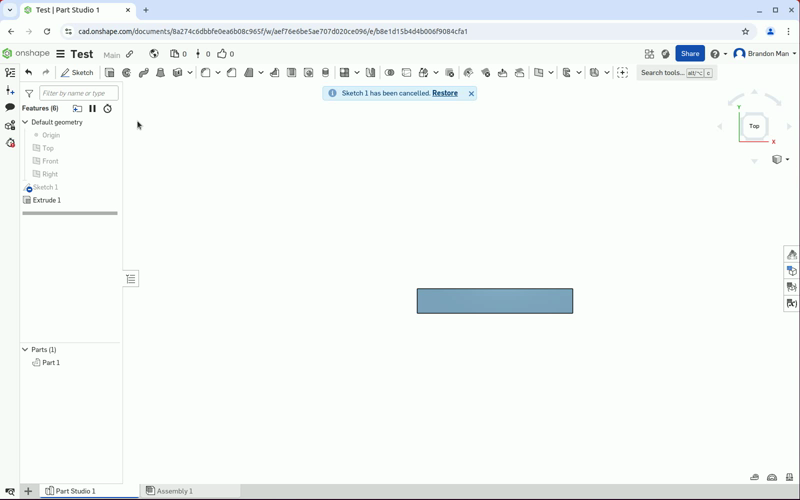
key(shift+h)
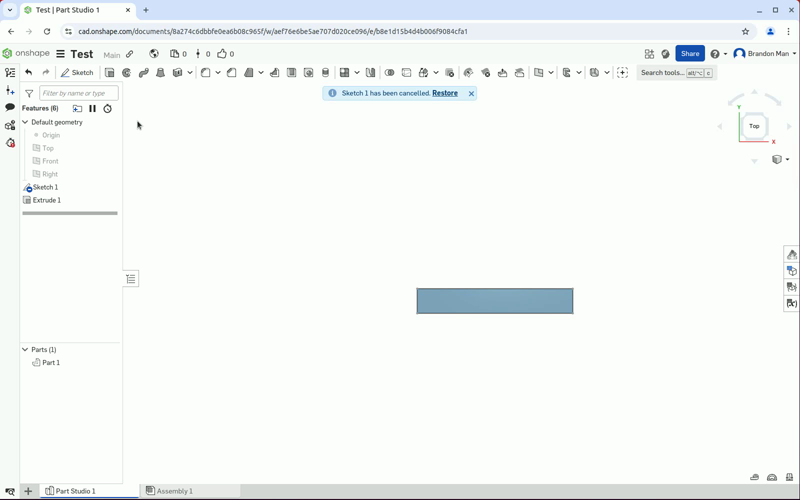
key(shift+h)
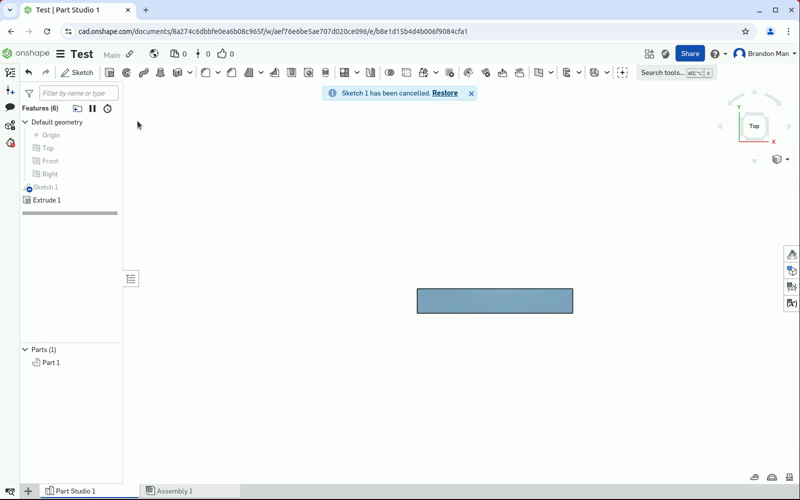
mouse_move(73, 189)
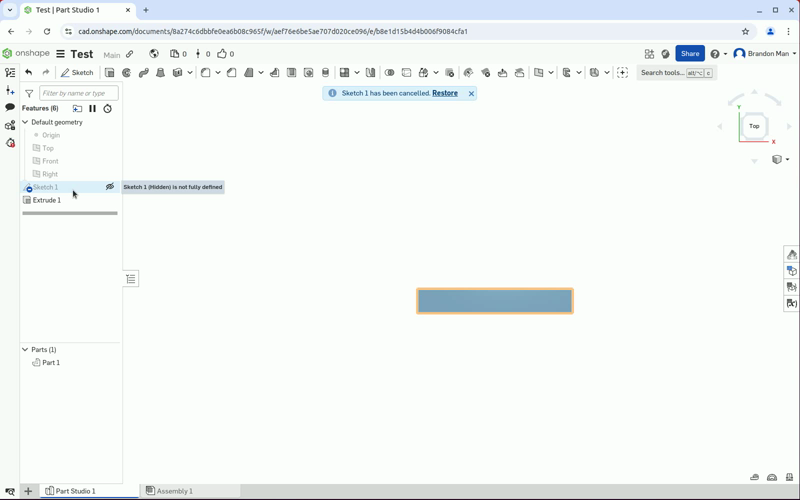
click(73, 189)
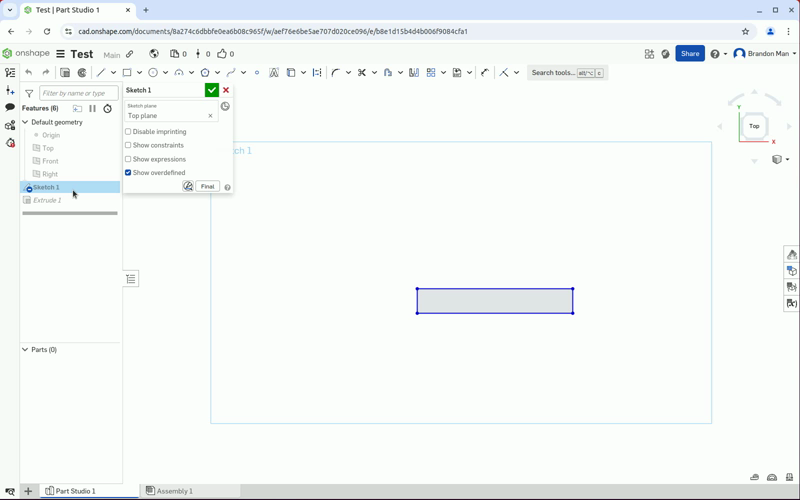
mouse_move(229, 92)
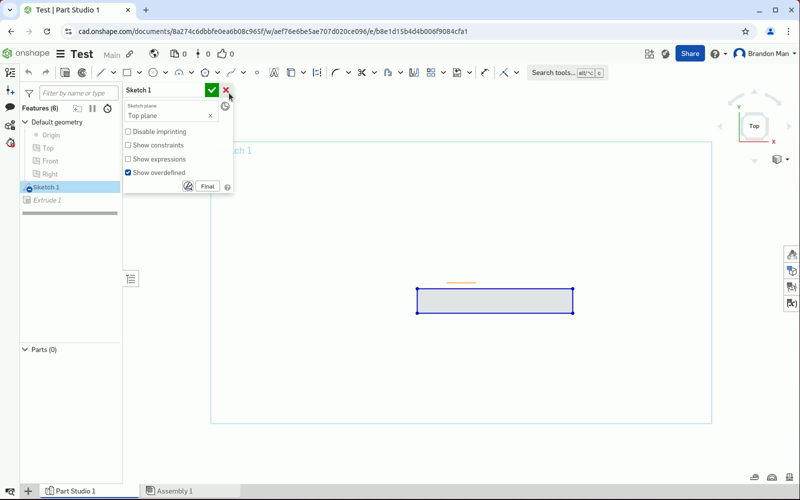
click(229, 92)
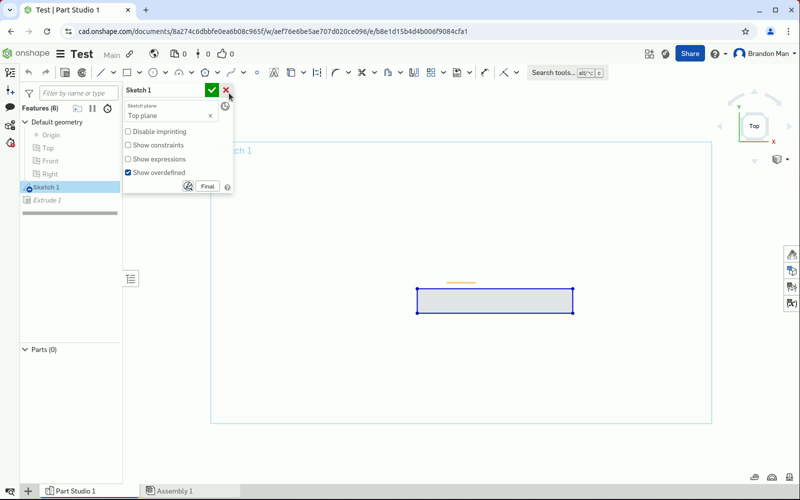
key(shift+s)
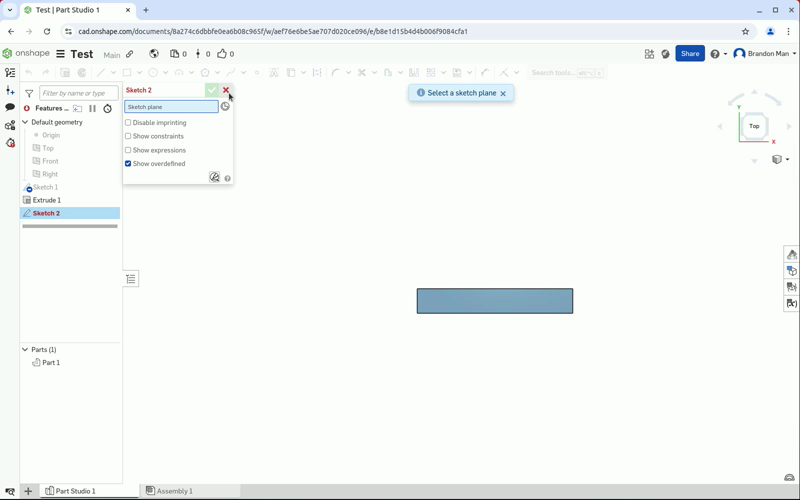
mouse_move(73, 150)
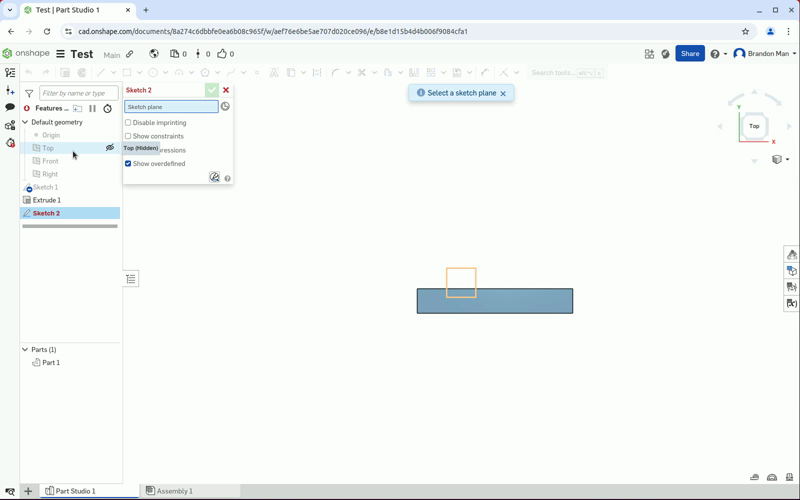
click(73, 150)
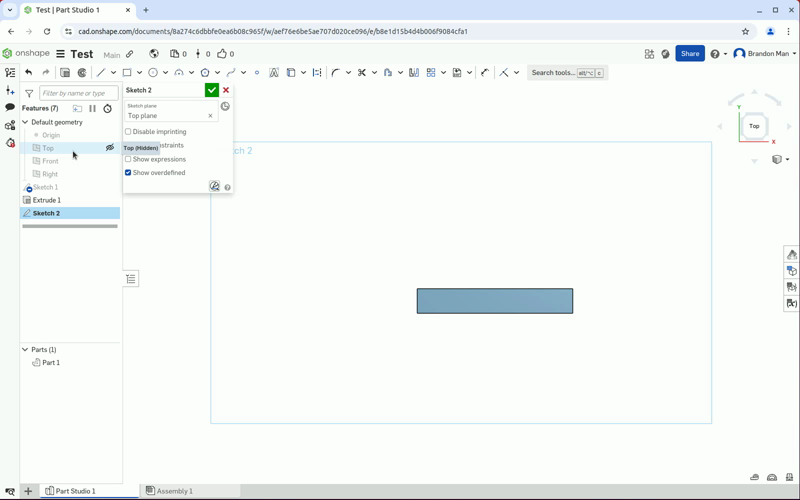
mouse_move(73, 352)
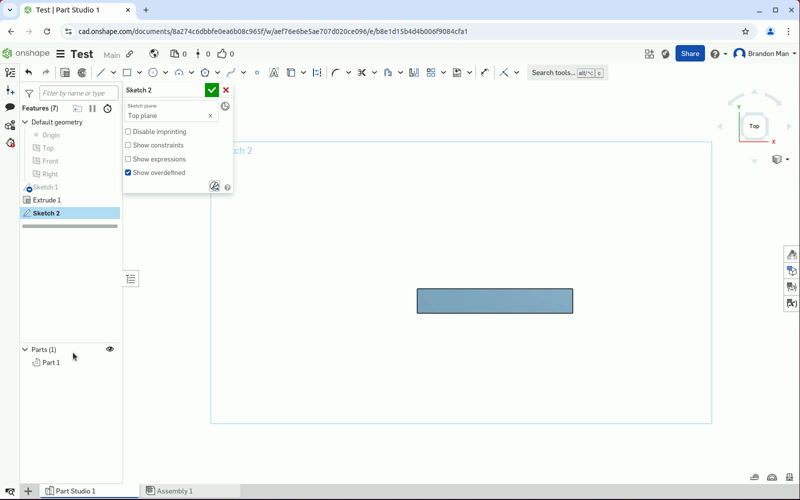
key(y)
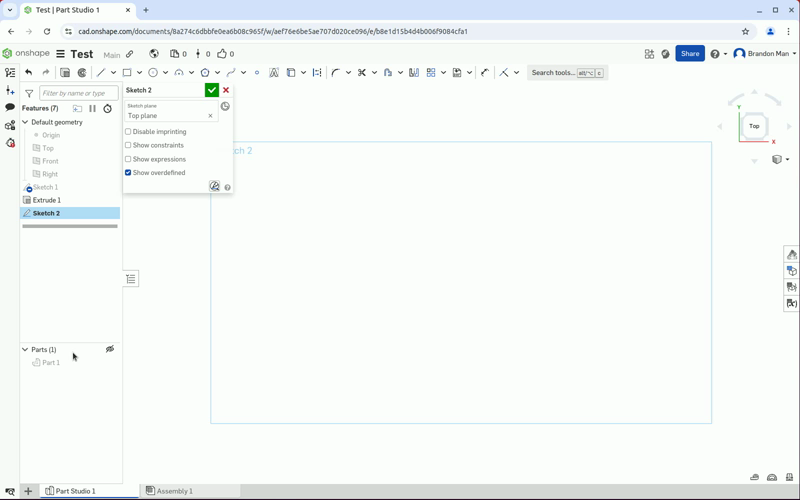
key(l)
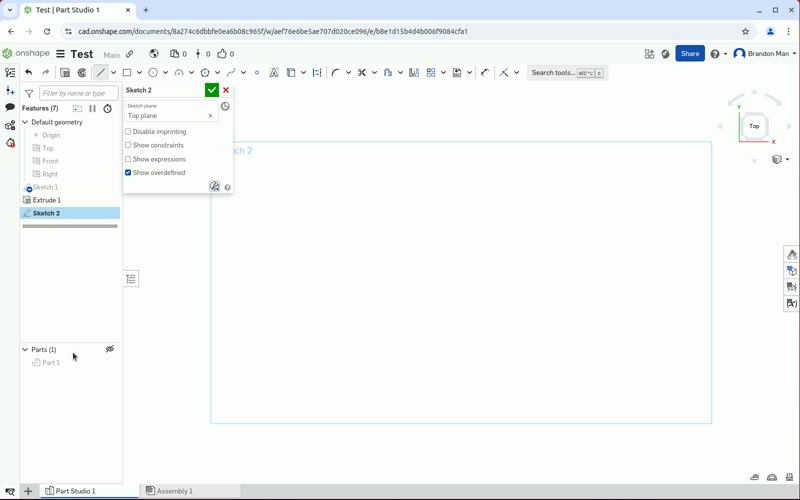
key_down(shift)
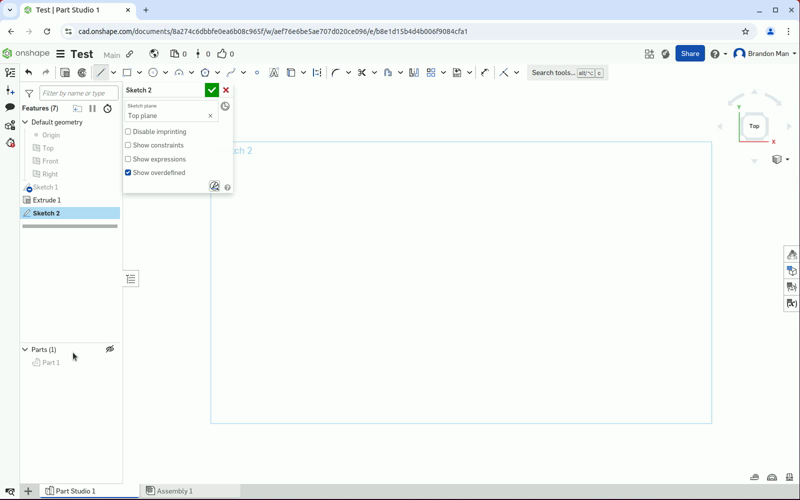
mouse_move(376, 313)
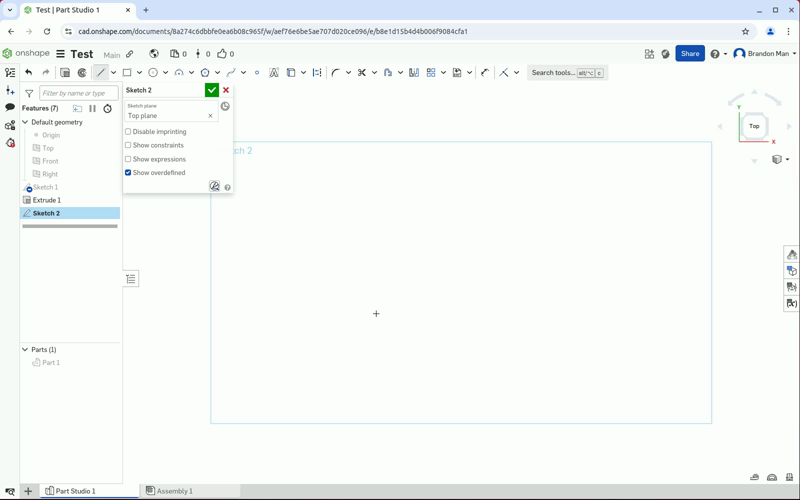
click(376, 313)
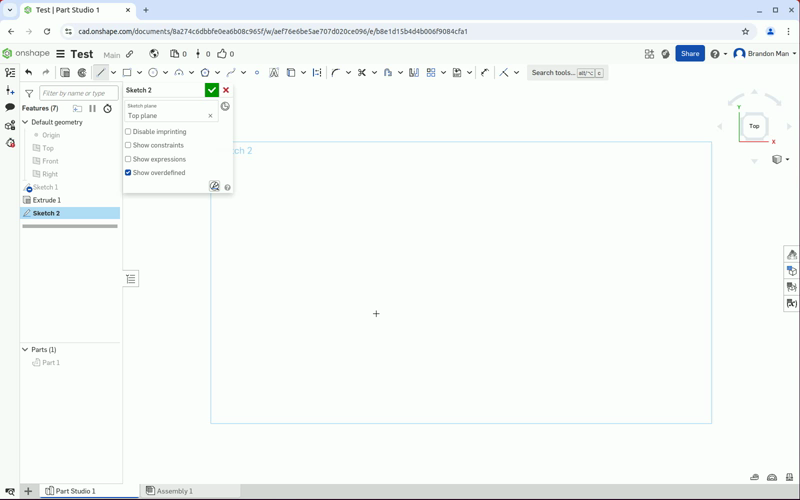
key_up(shift)
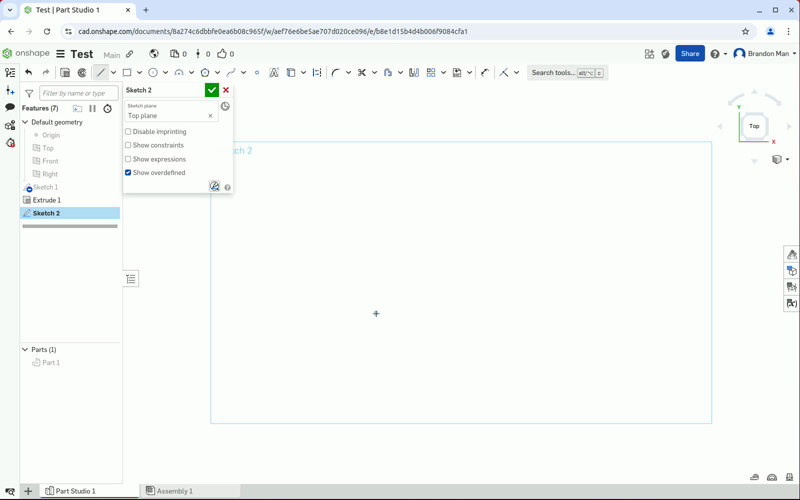
key_down(shift)
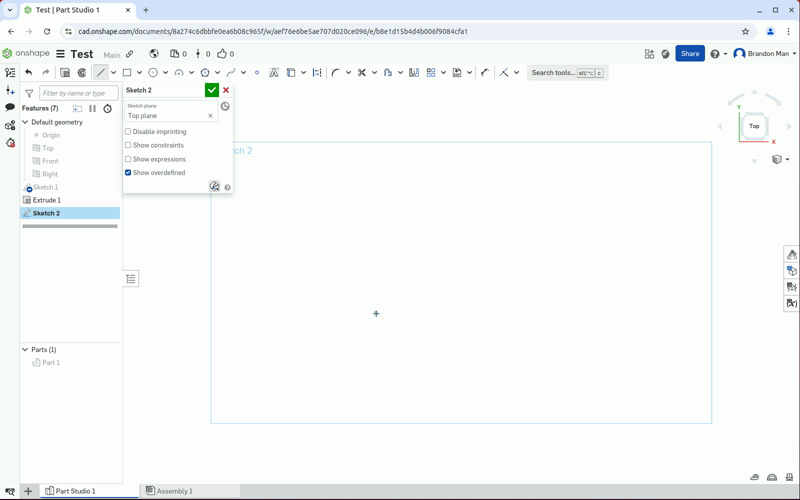
mouse_move(406, 313)
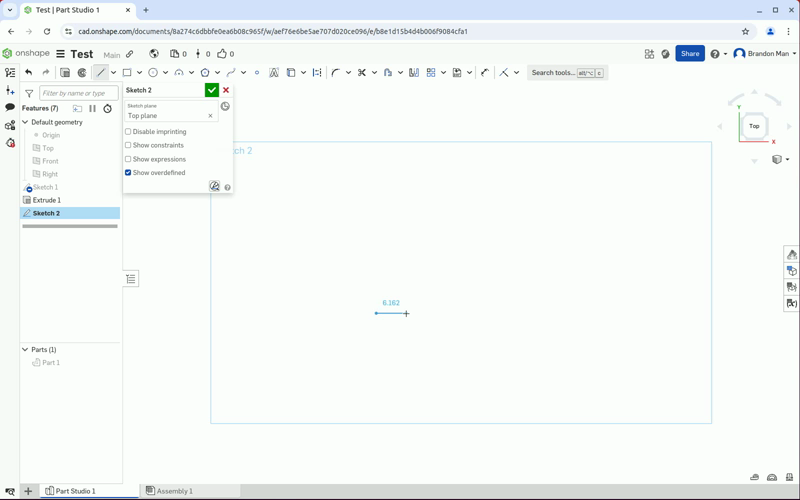
mouse_move(393, 313)
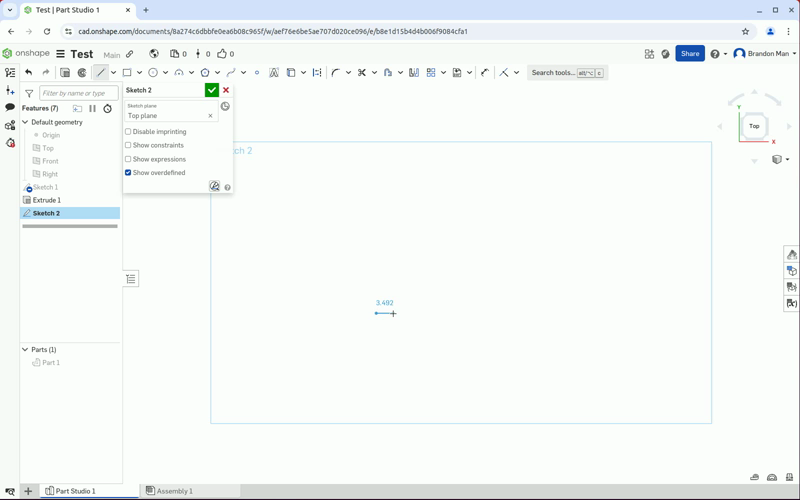
click(393, 313)
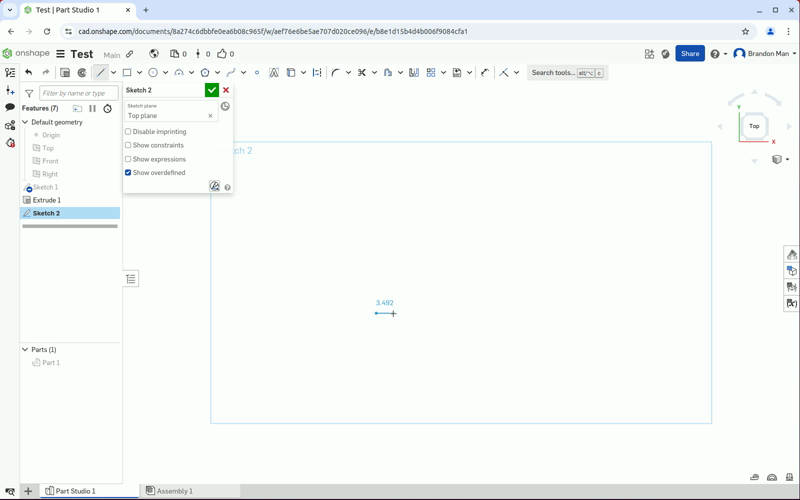
key_up(shift)
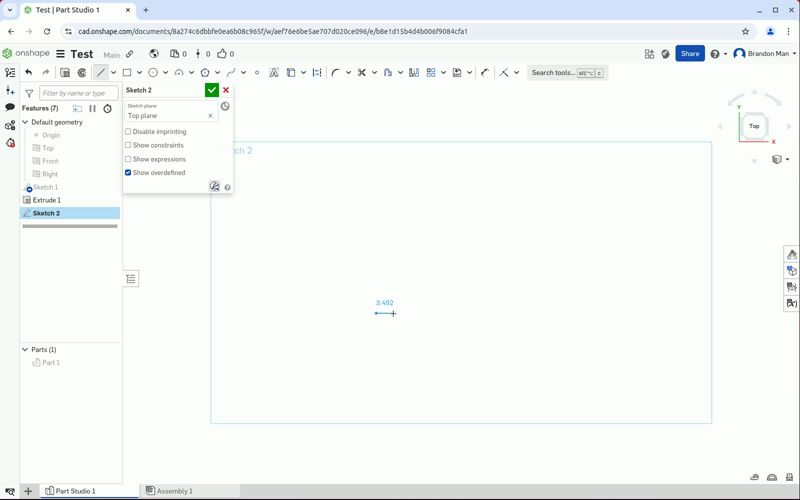
key_down(shift)
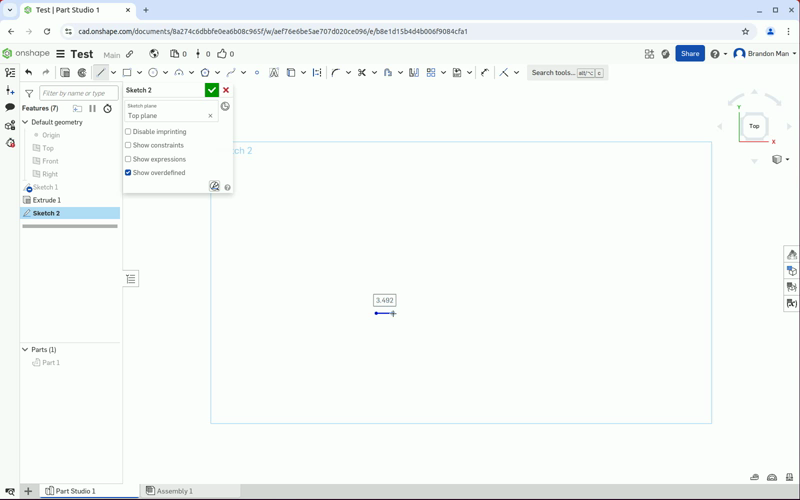
mouse_move(423, 313)
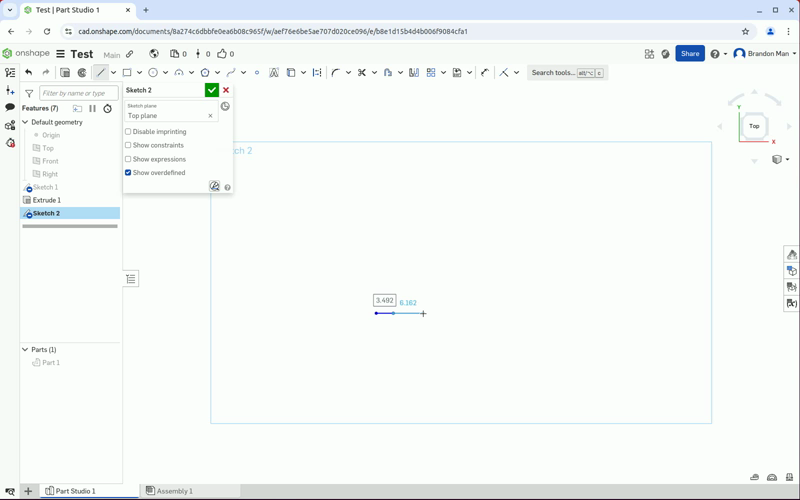
mouse_move(393, 287)
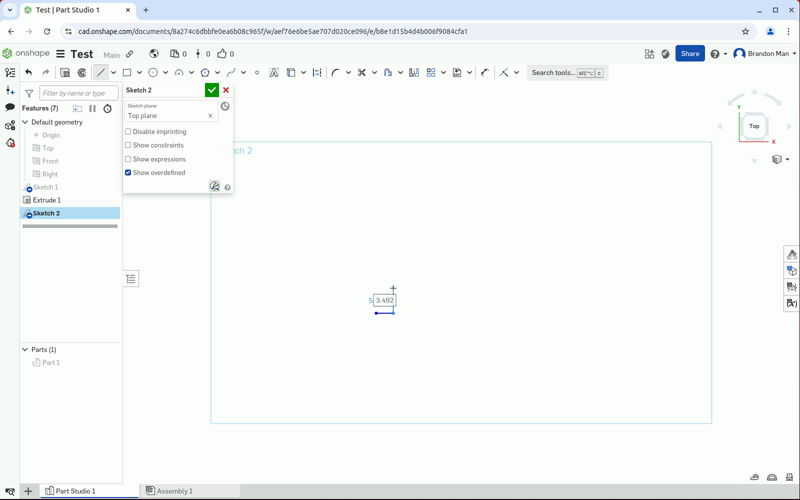
click(393, 287)
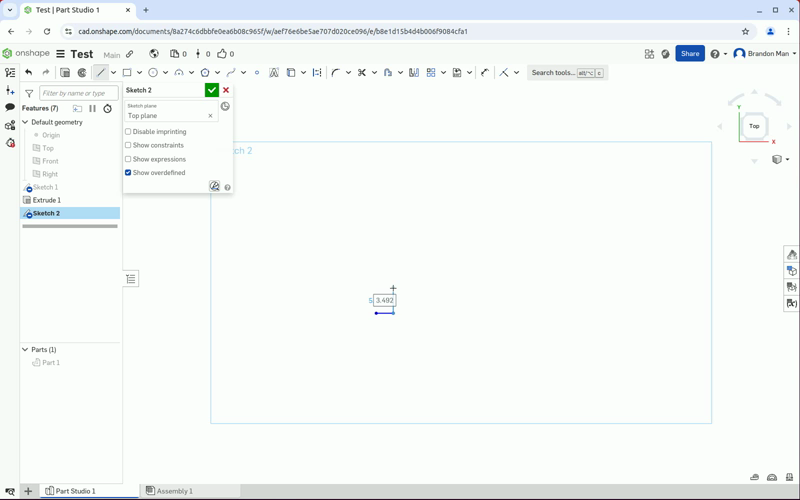
key_up(shift)
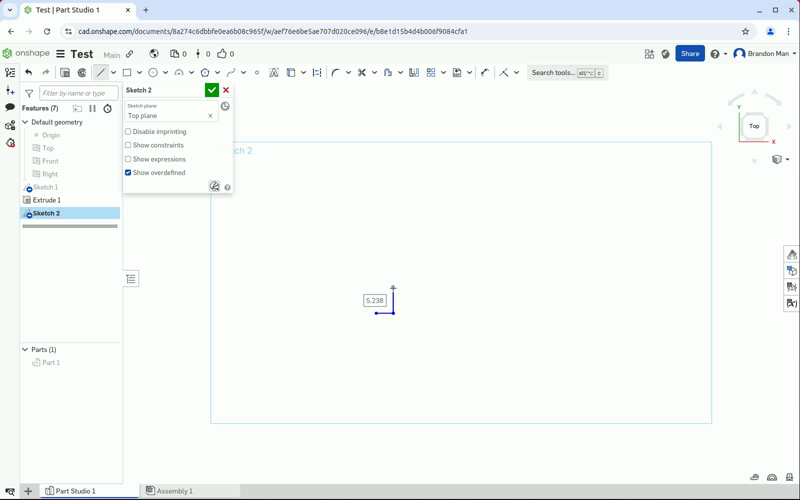
key_down(shift)
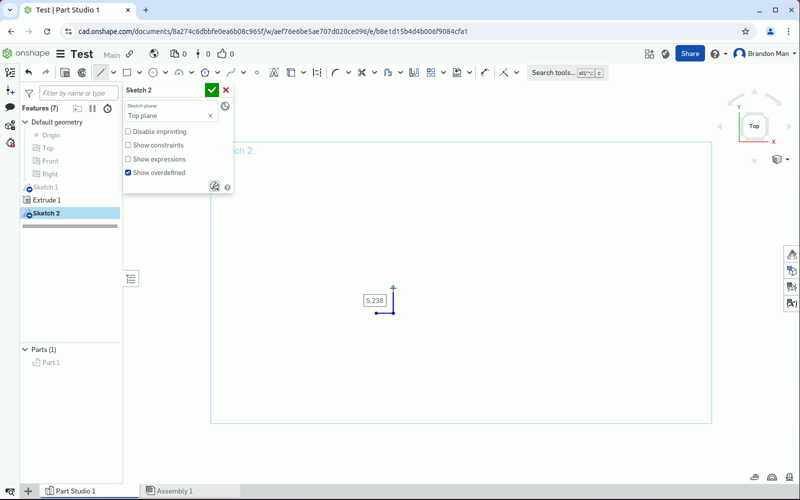
mouse_move(423, 287)
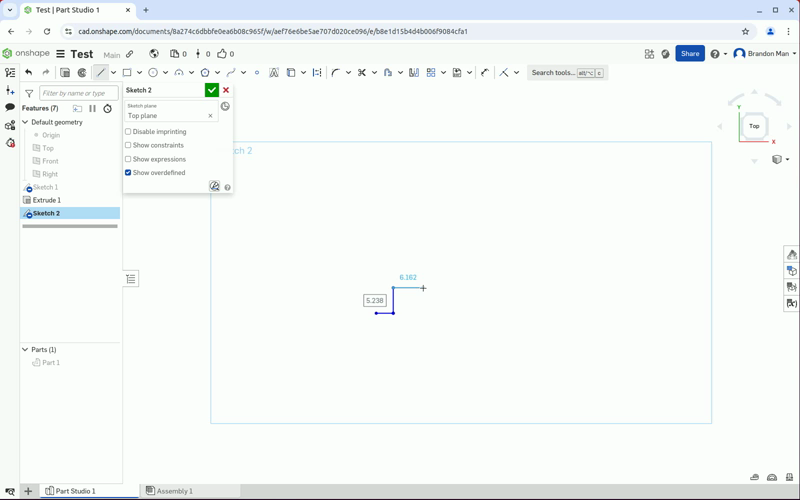
mouse_move(376, 287)
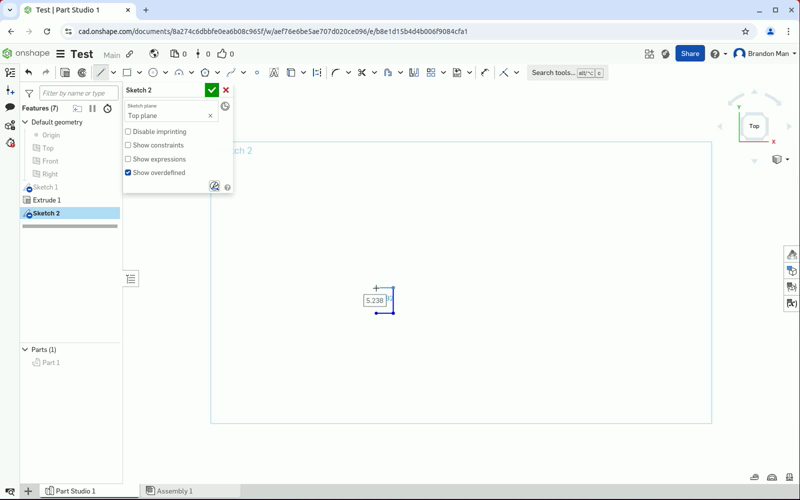
click(376, 287)
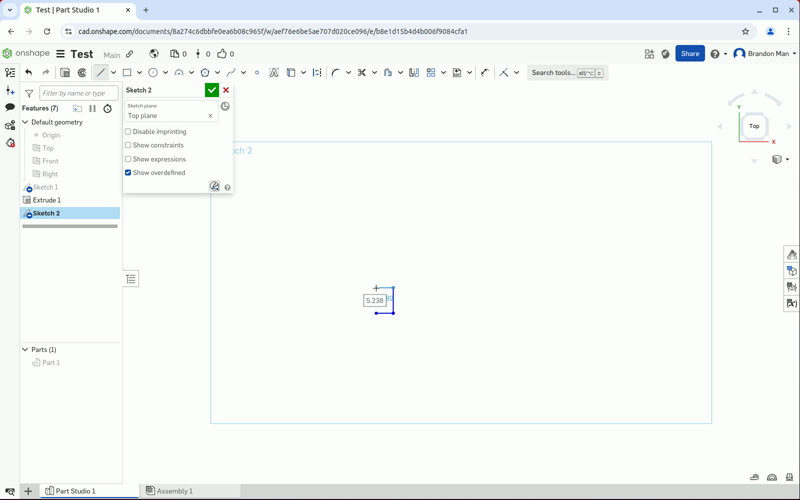
key_up(shift)
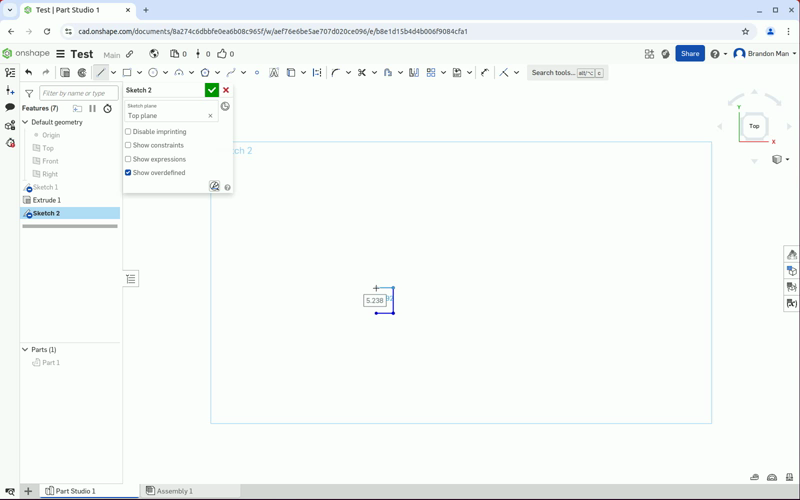
mouse_move(406, 287)
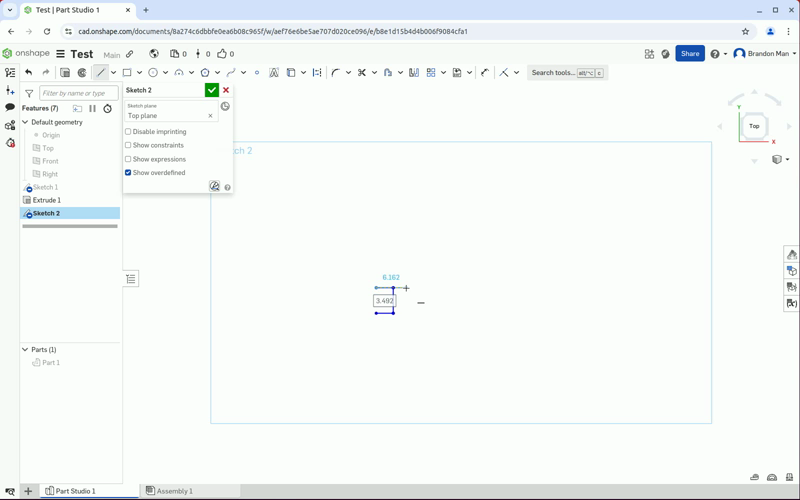
key_down(shift)
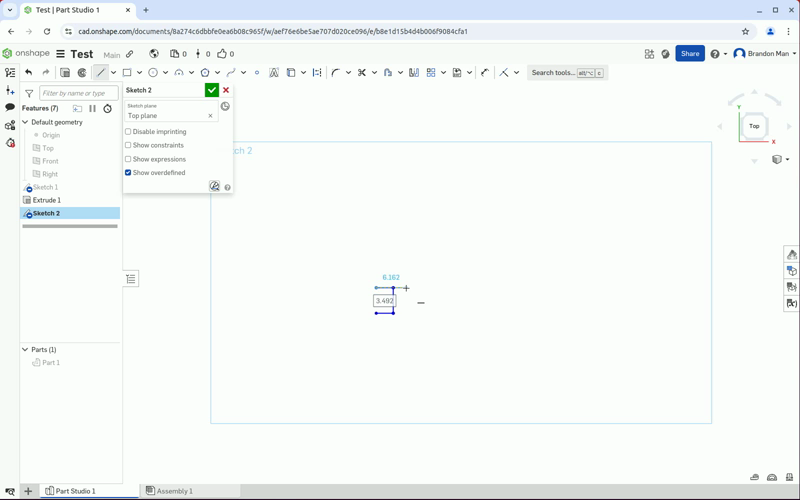
mouse_move(376, 313)
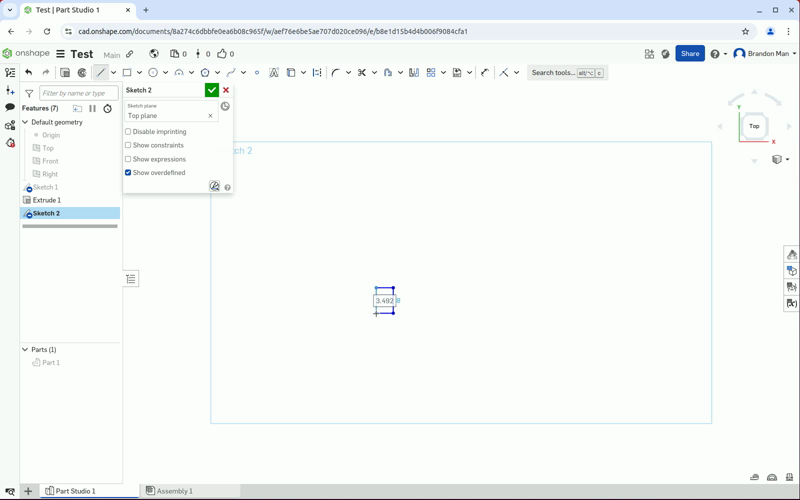
key_up(shift)
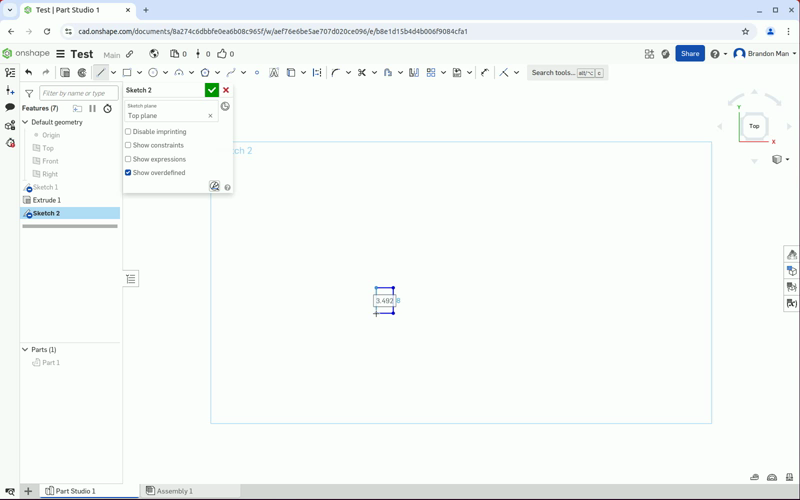
click(376, 313)
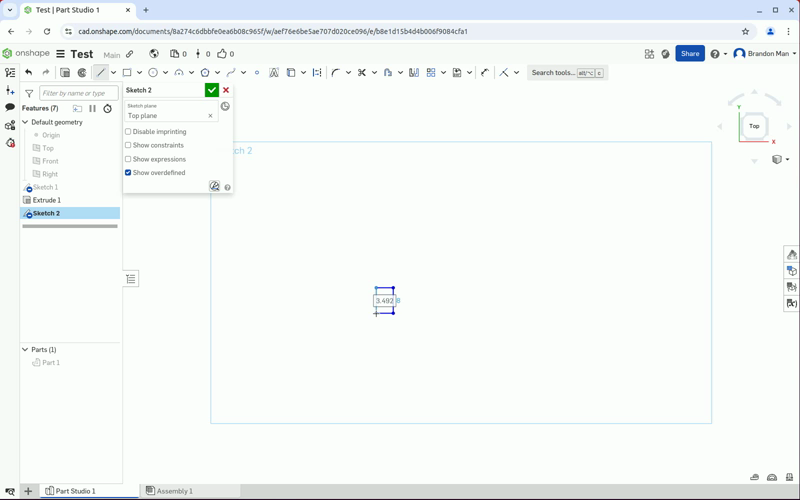
key(esc)
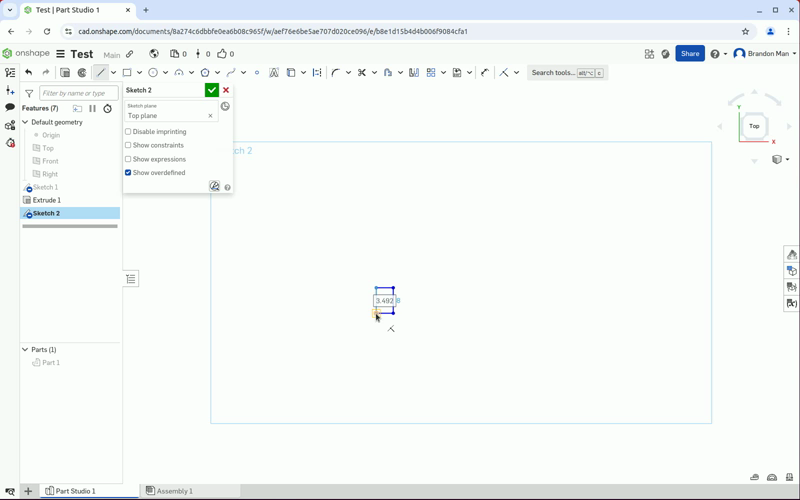
mouse_move(377, 301)
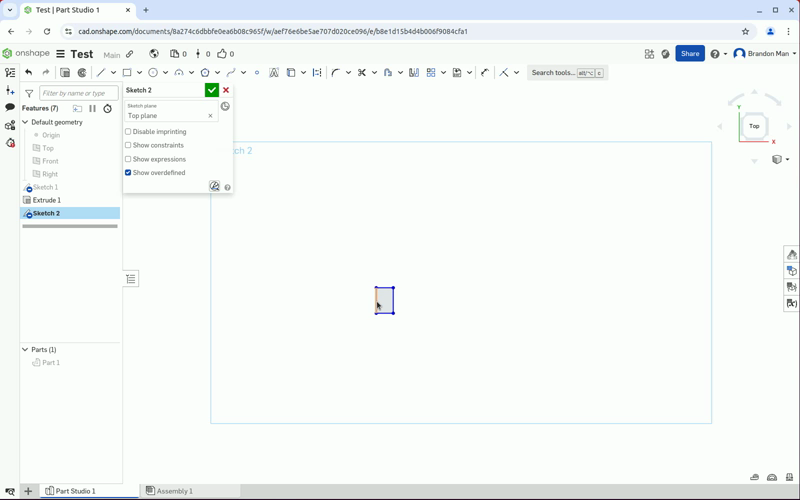
scroll(6)
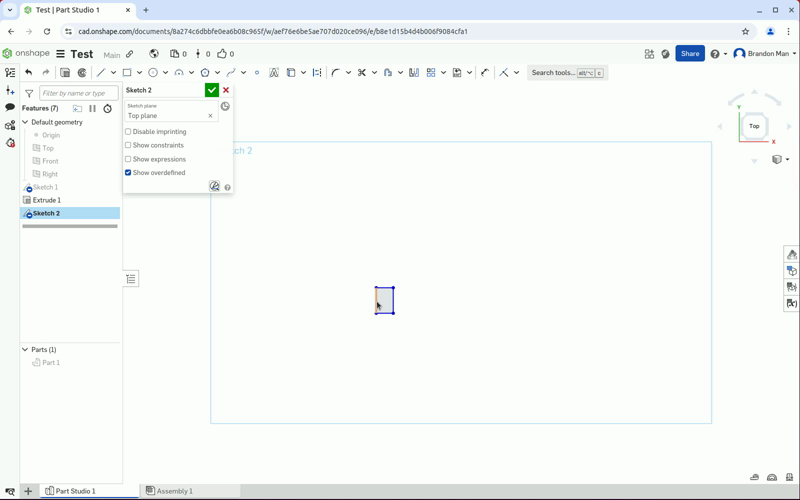
scroll(6)
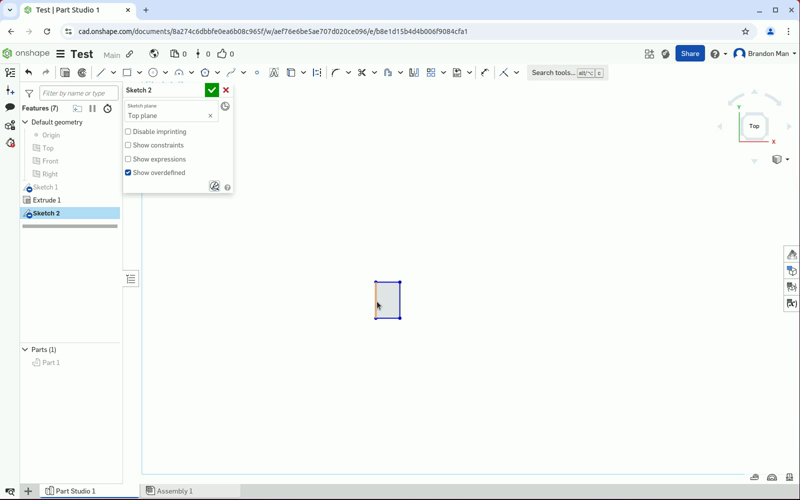
scroll(6)
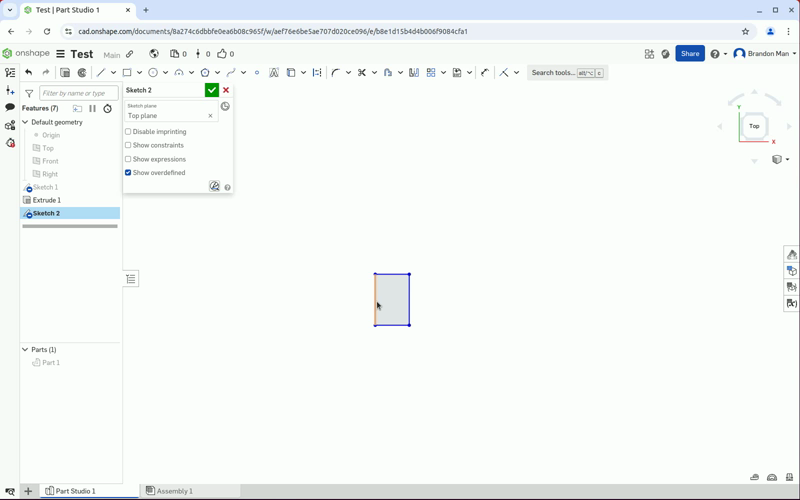
scroll(6)
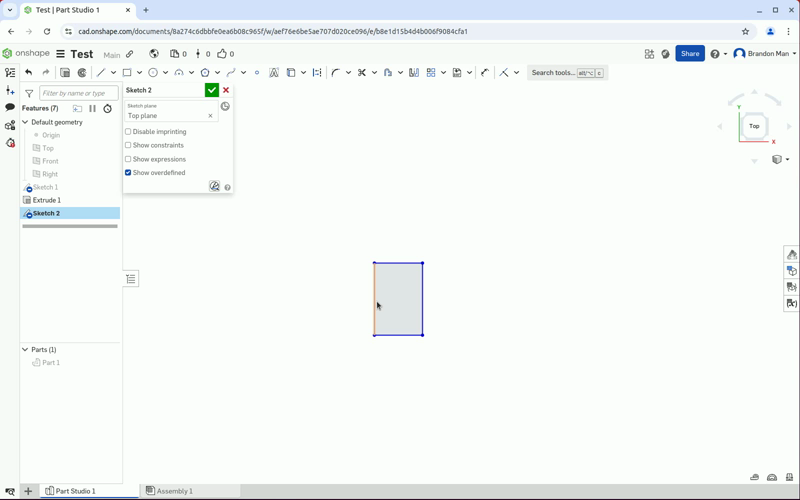
scroll(6)
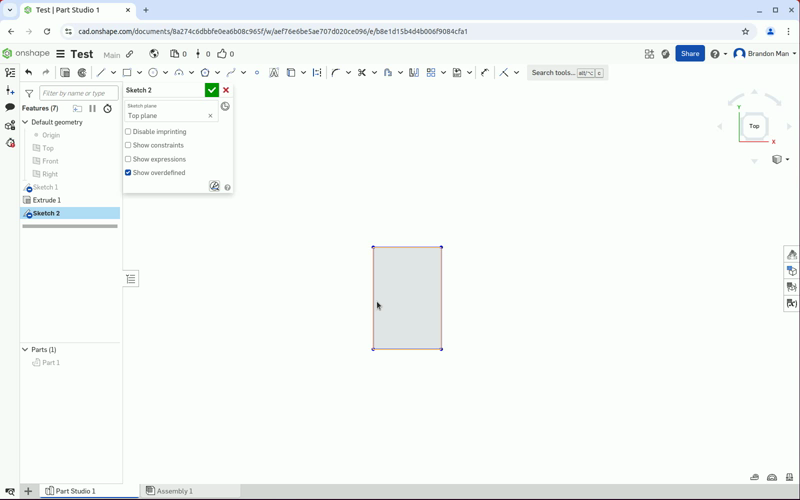
scroll(6)
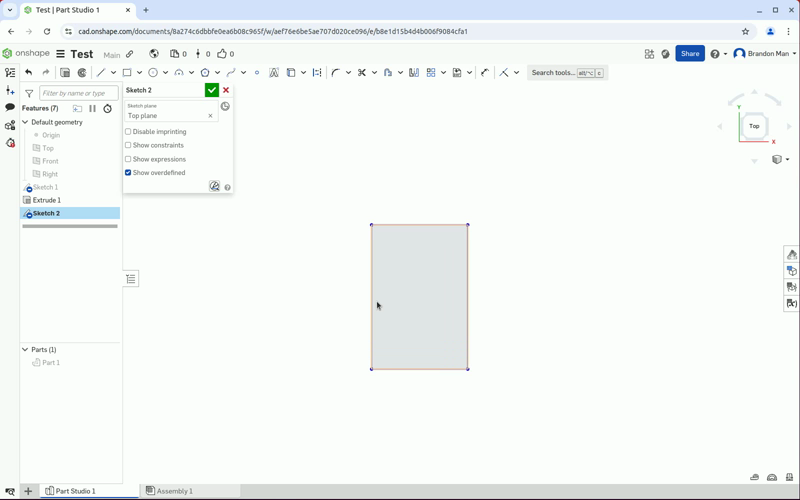
scroll(6)
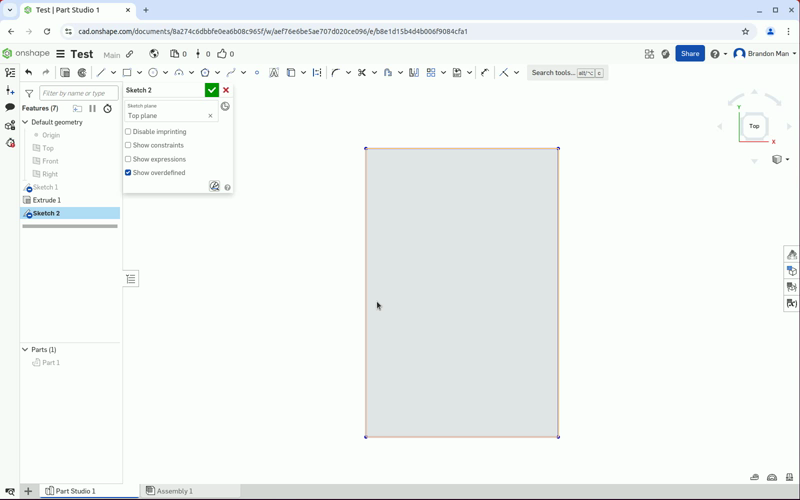
click(377, 301)
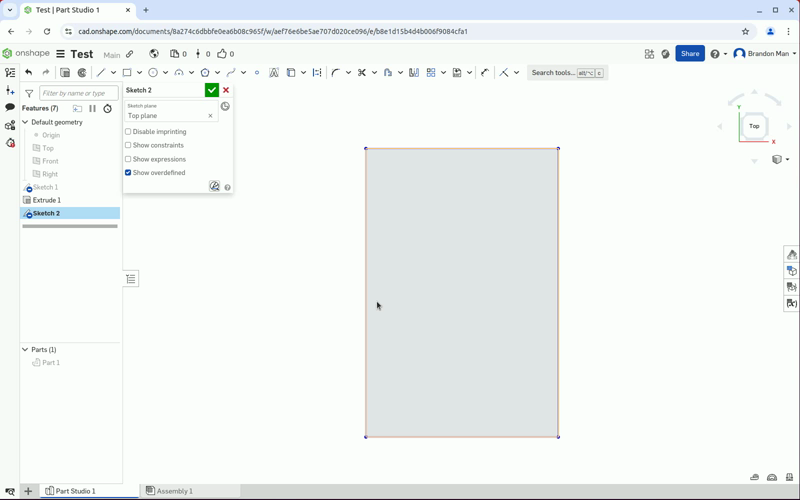
scroll(-6)
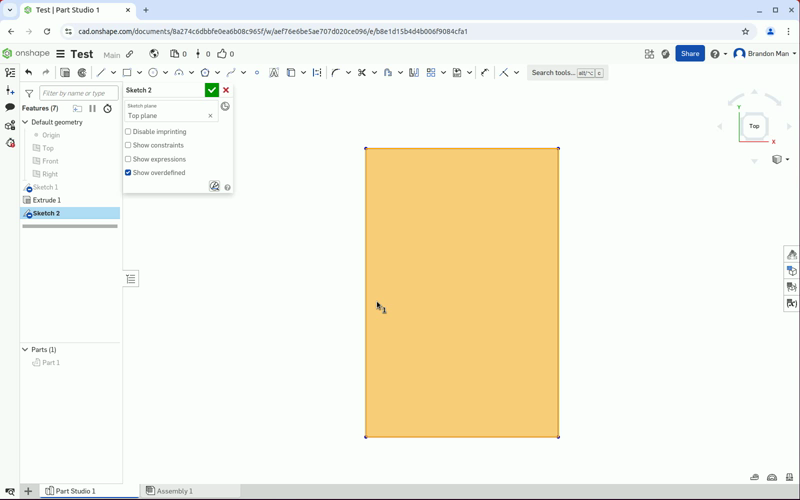
scroll(-6)
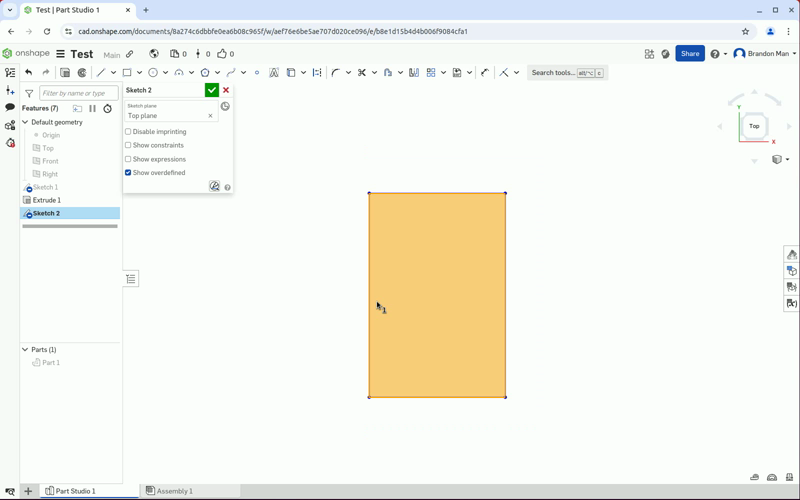
scroll(-6)
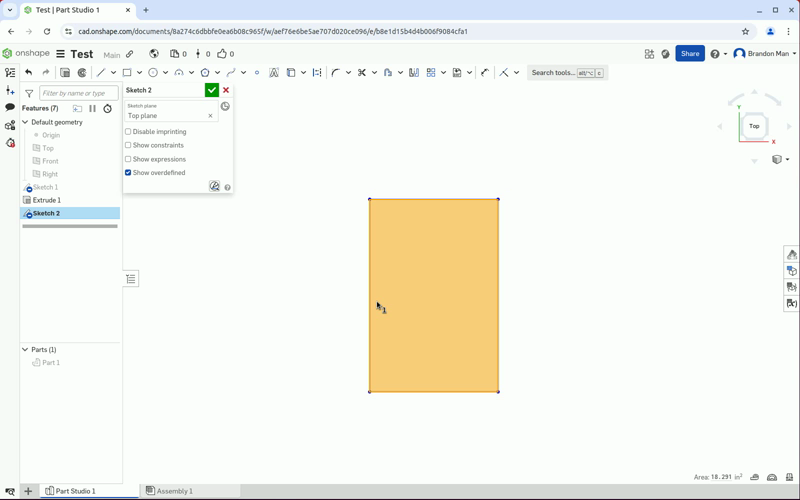
scroll(-6)
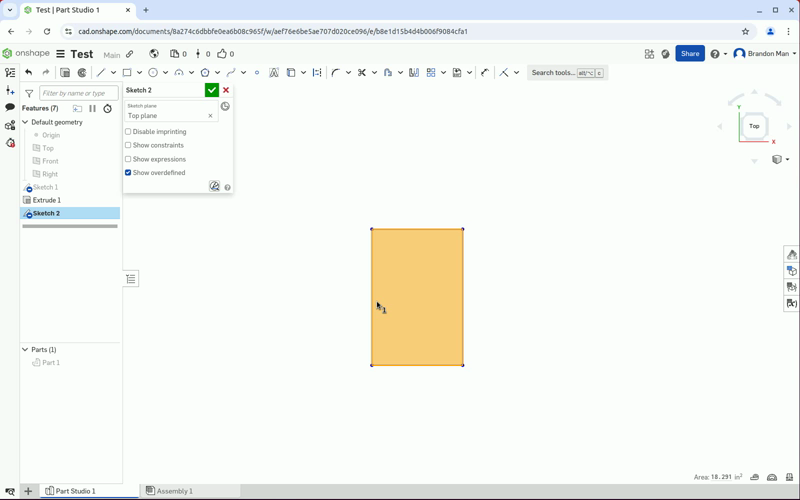
scroll(-6)
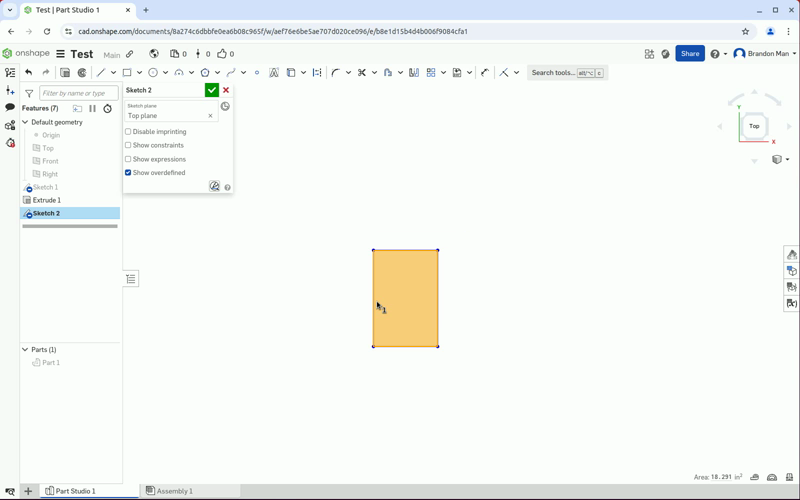
scroll(-6)
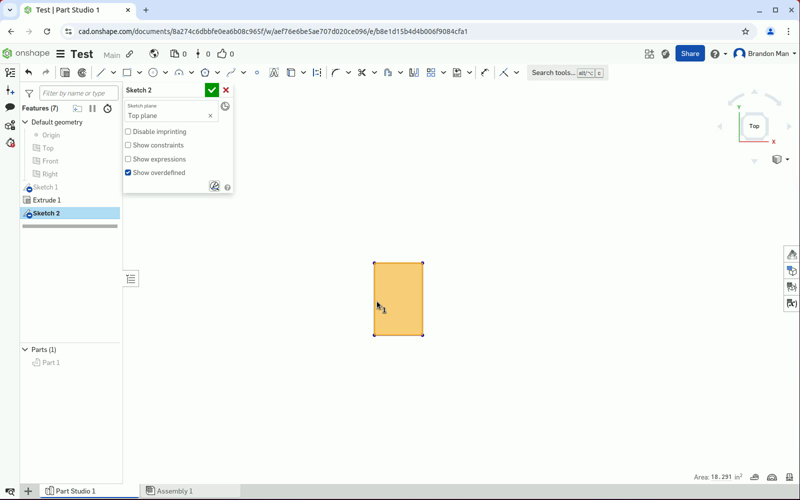
scroll(-6)
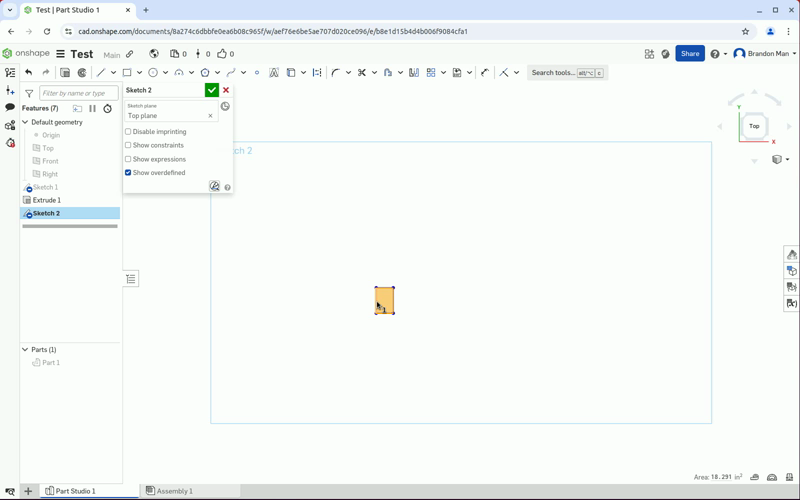
mouse_move(73, 352)
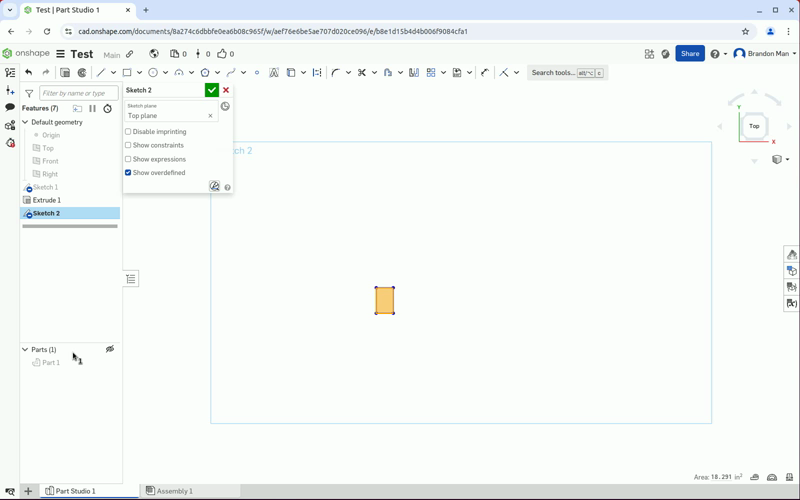
key(shift+y)
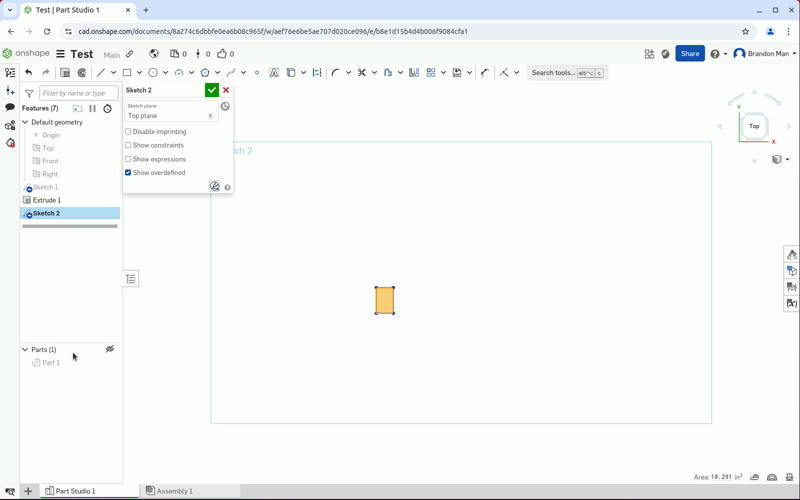
key(shift+e)
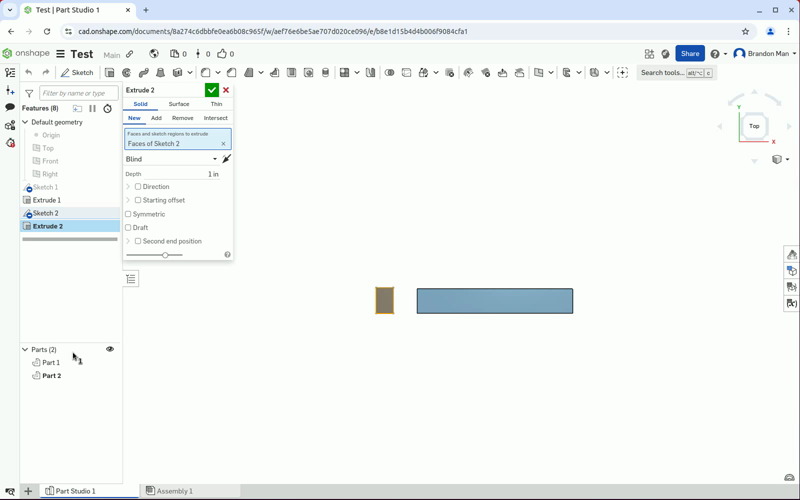
mouse_move(143, 106)
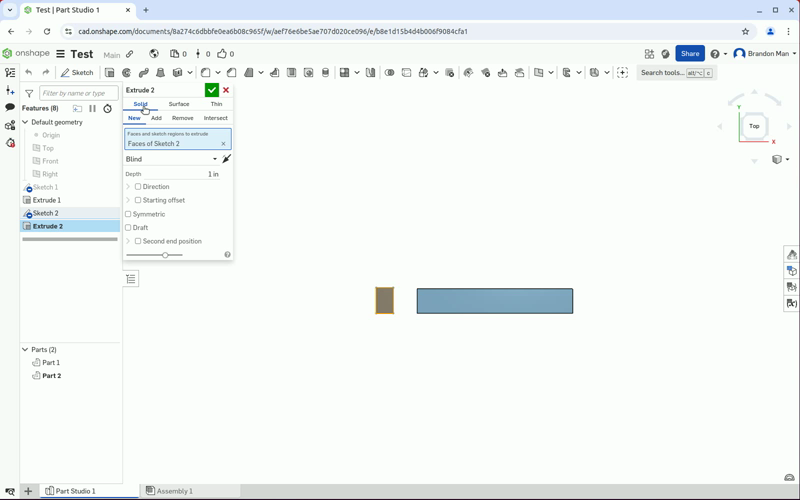
click(143, 106)
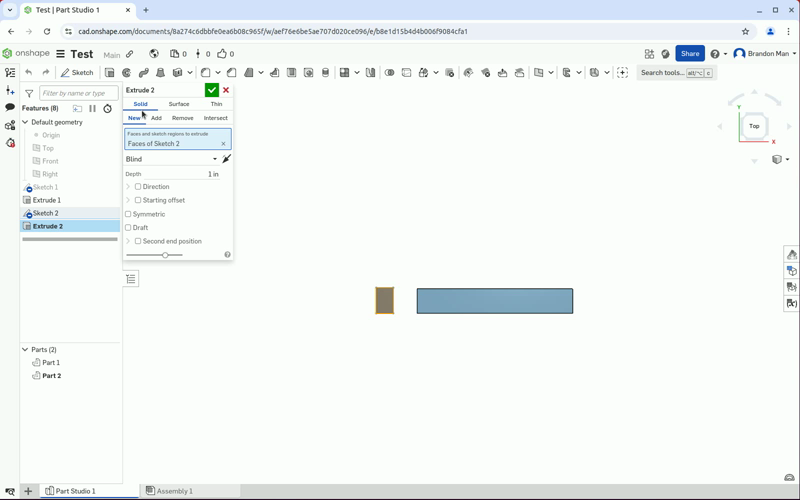
mouse_move(137, 120)
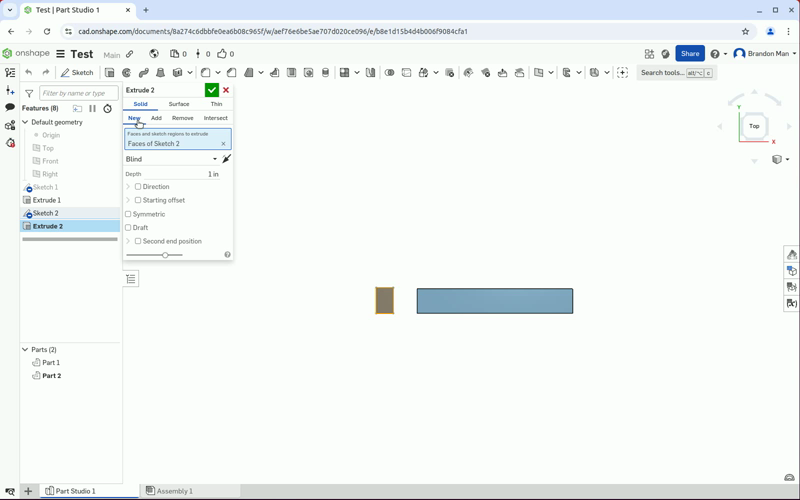
click(137, 120)
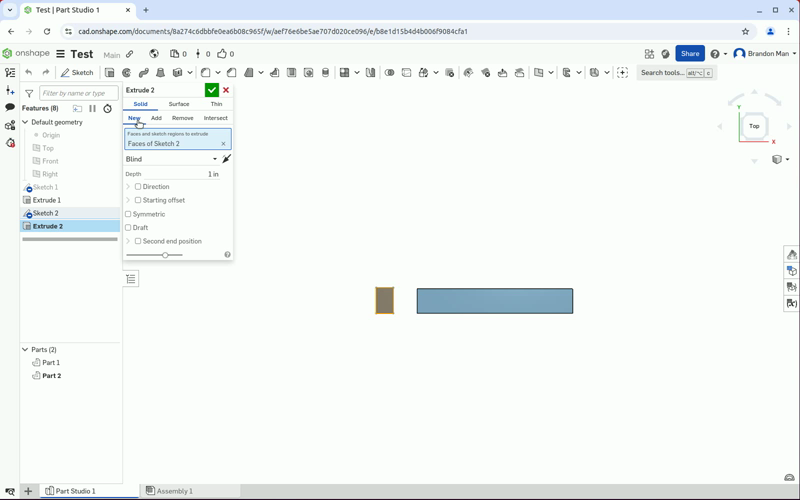
key(tab, 4)
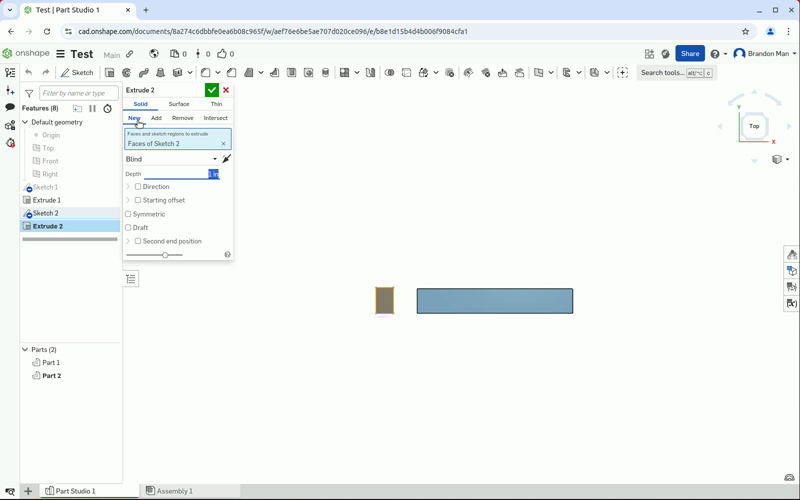
text(5.055)
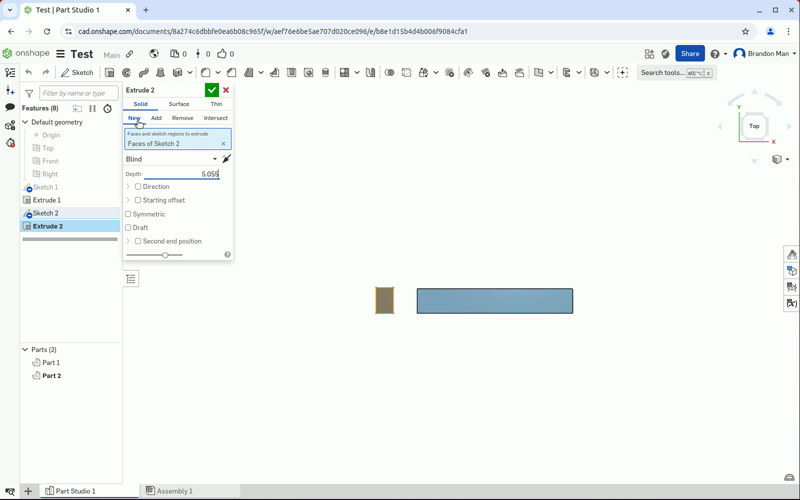
key(enter)
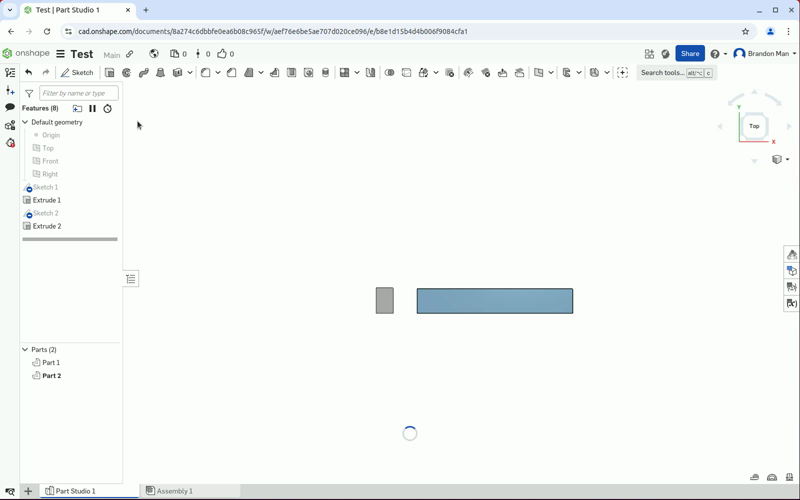
key(shift+h)
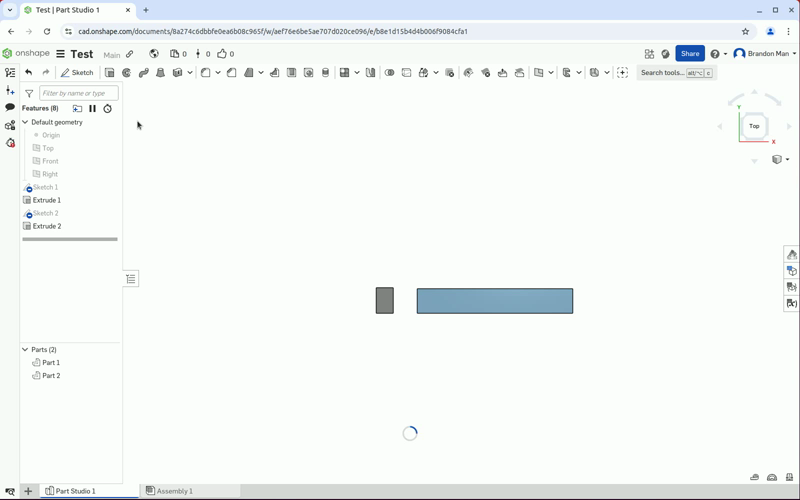
key(shift+h)
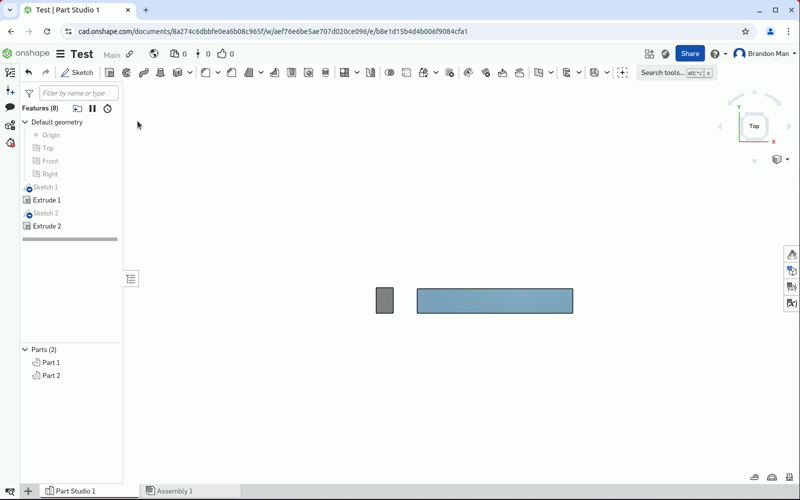
mouse_move(73, 189)
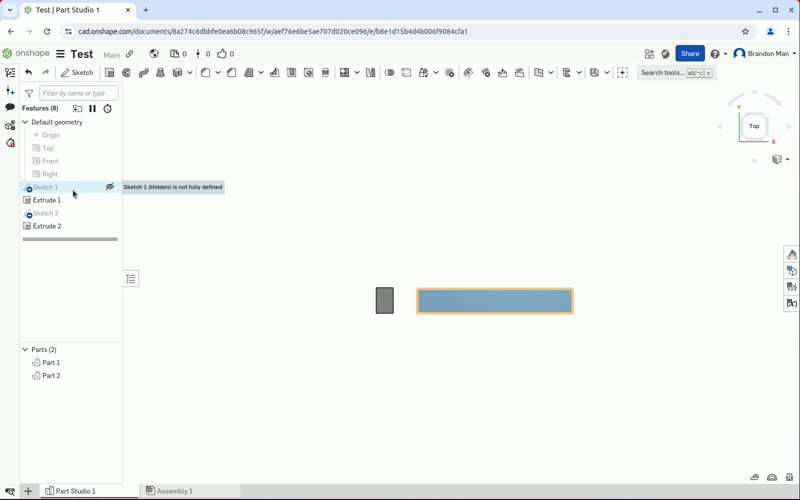
click(73, 189)
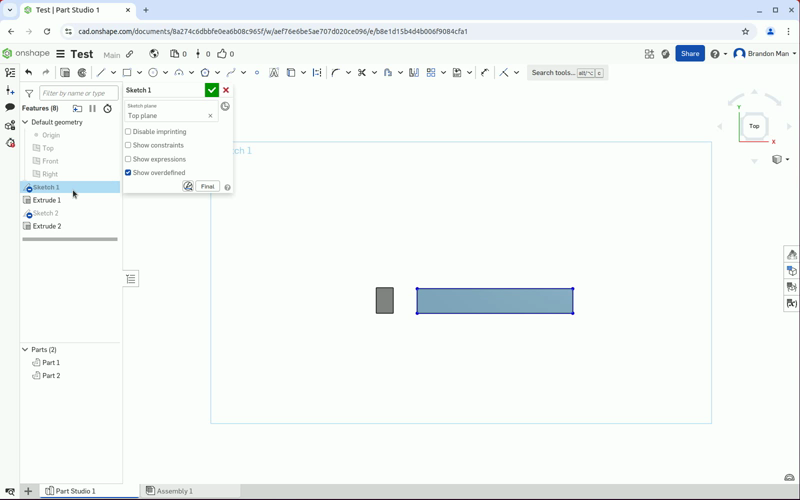
mouse_move(229, 92)
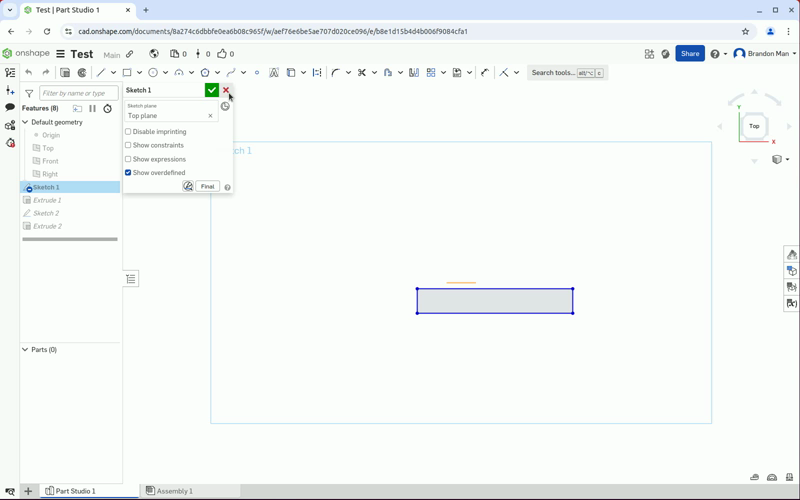
click(229, 92)
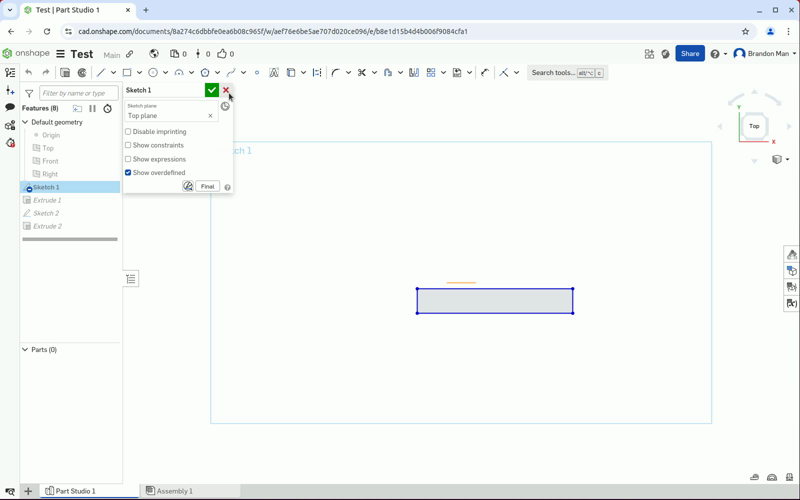
key(shift+s)
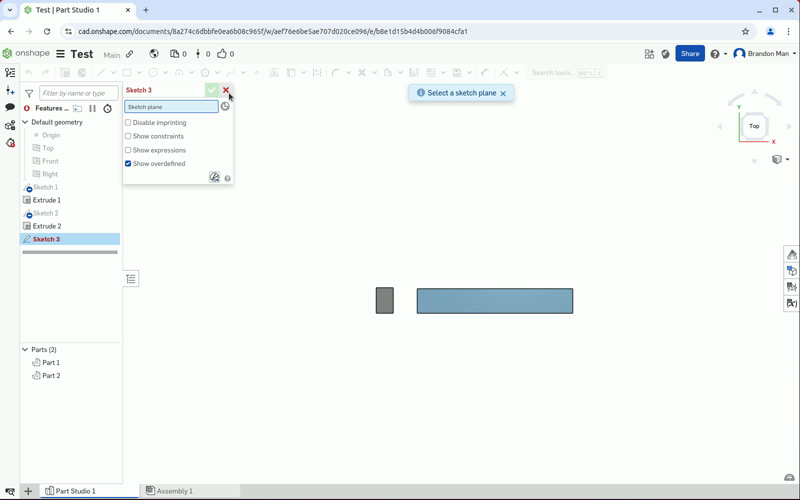
mouse_move(73, 150)
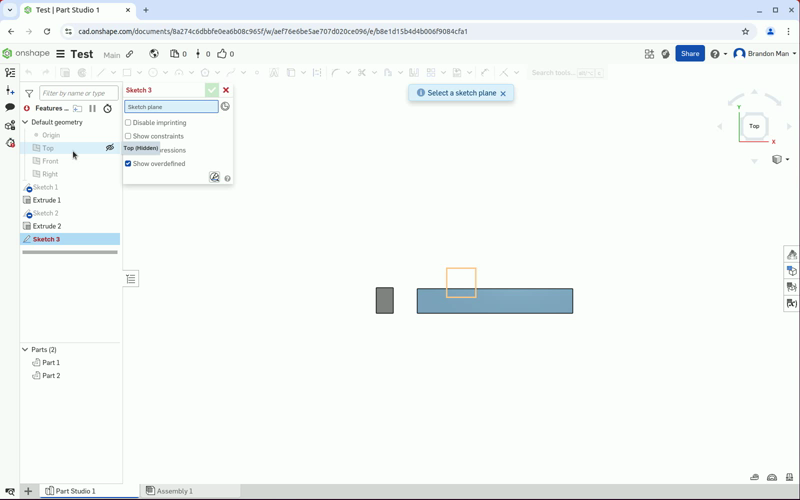
click(73, 150)
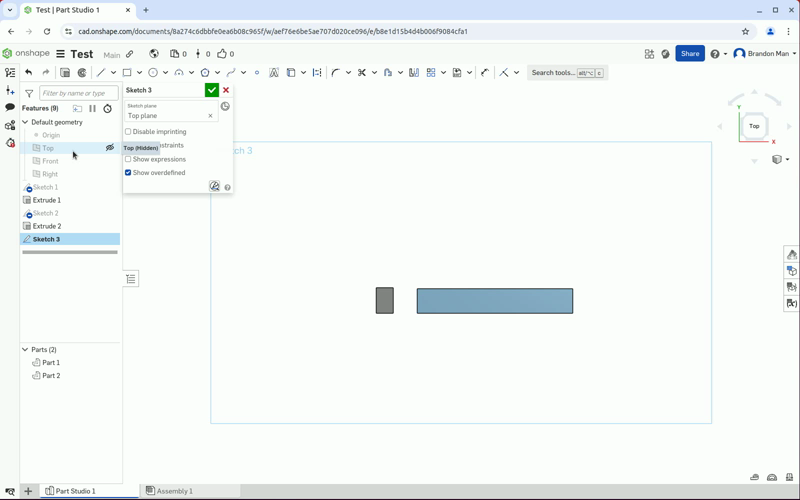
mouse_move(73, 352)
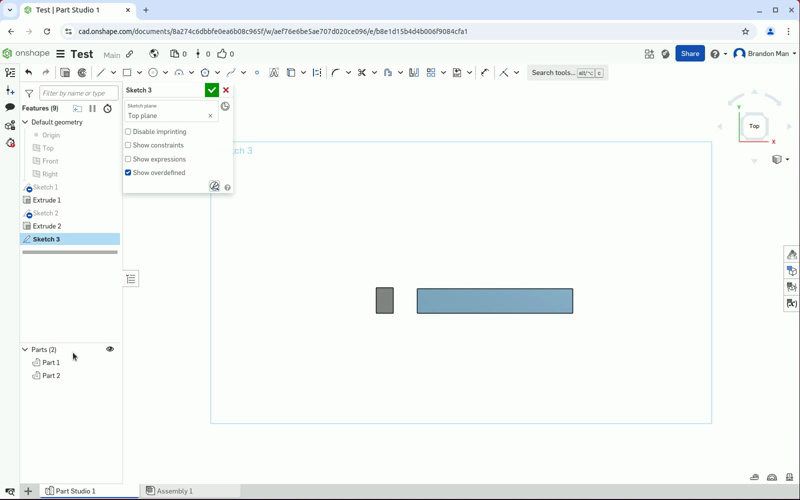
key(y)
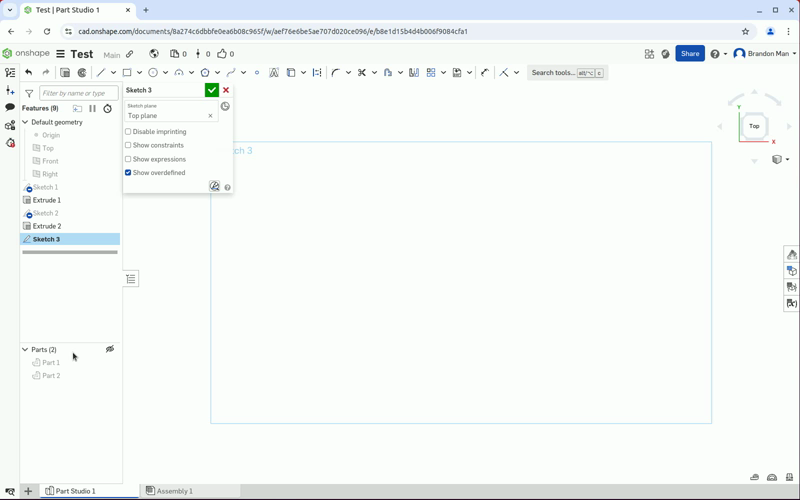
key(l)
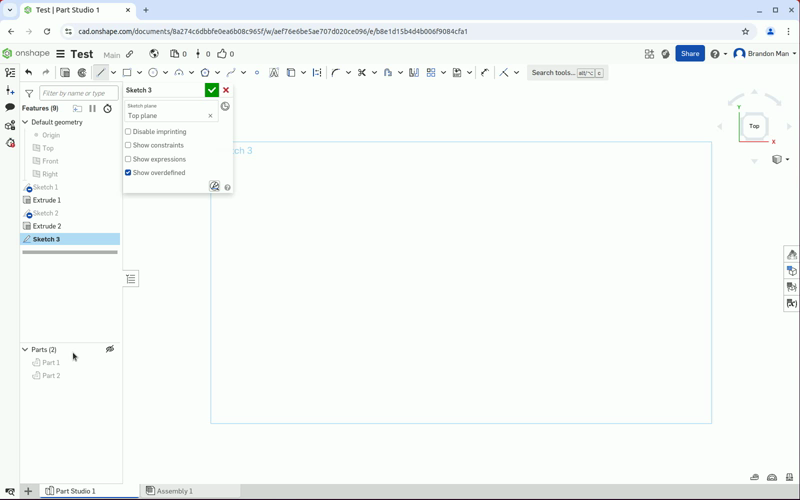
key_down(shift)
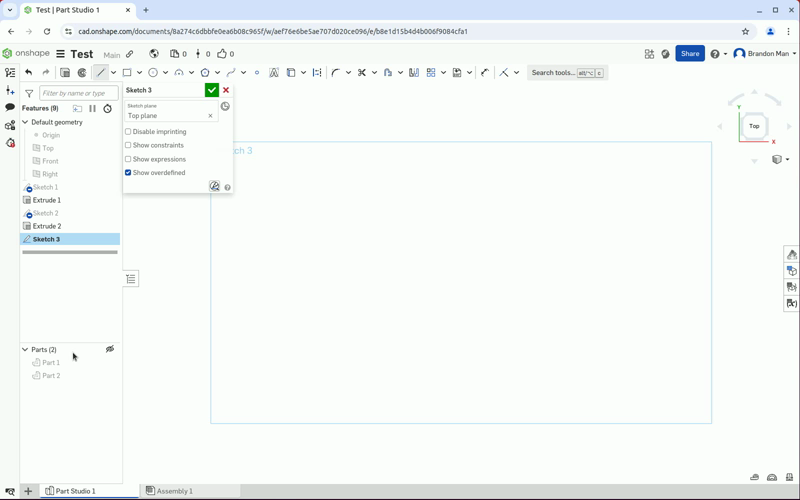
mouse_move(392, 313)
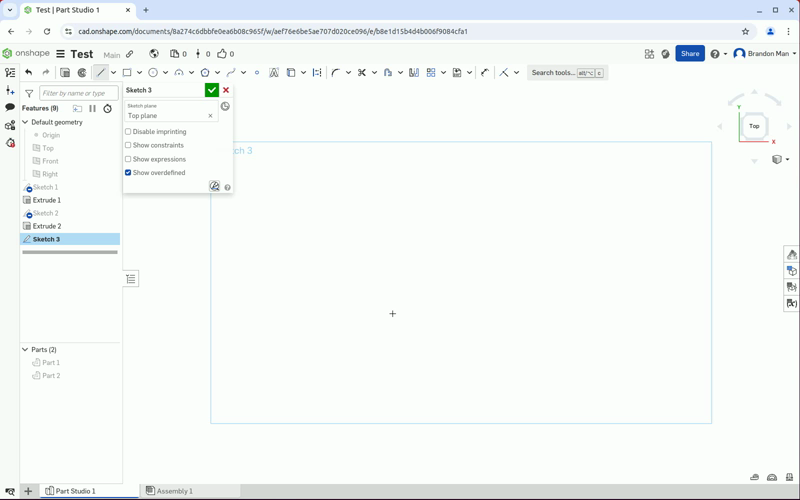
click(392, 313)
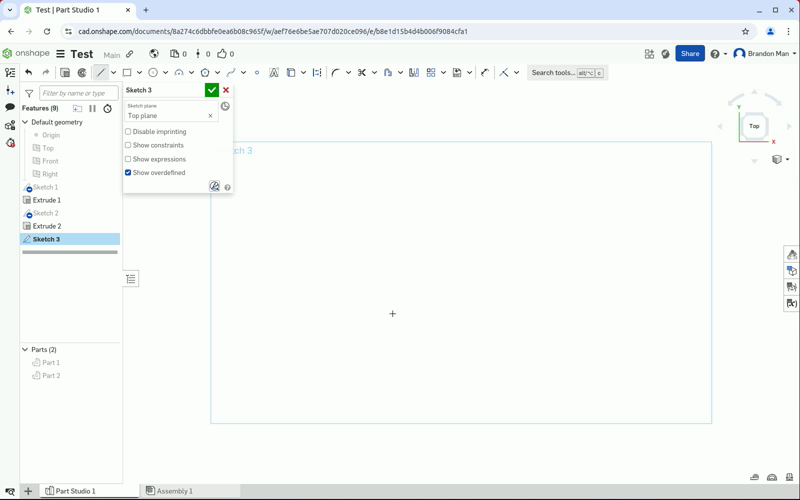
key_up(shift)
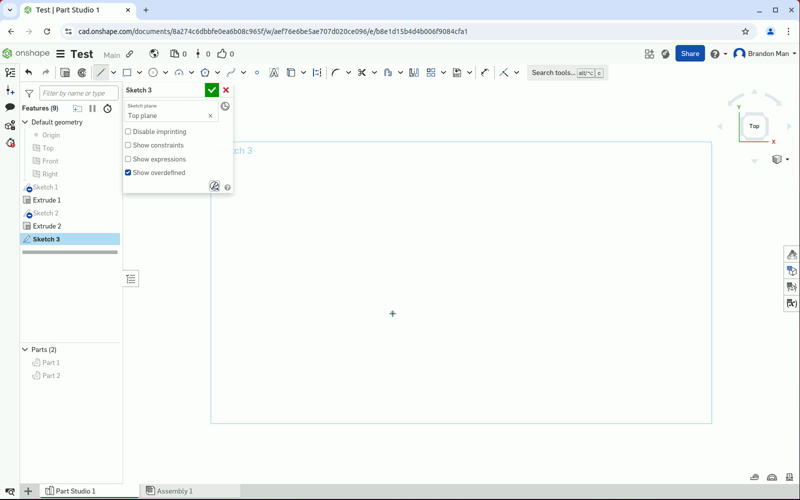
key_down(shift)
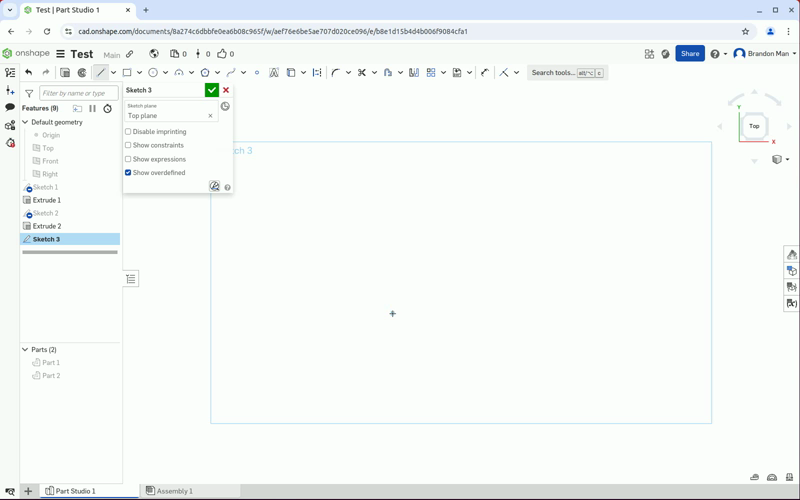
mouse_move(422, 313)
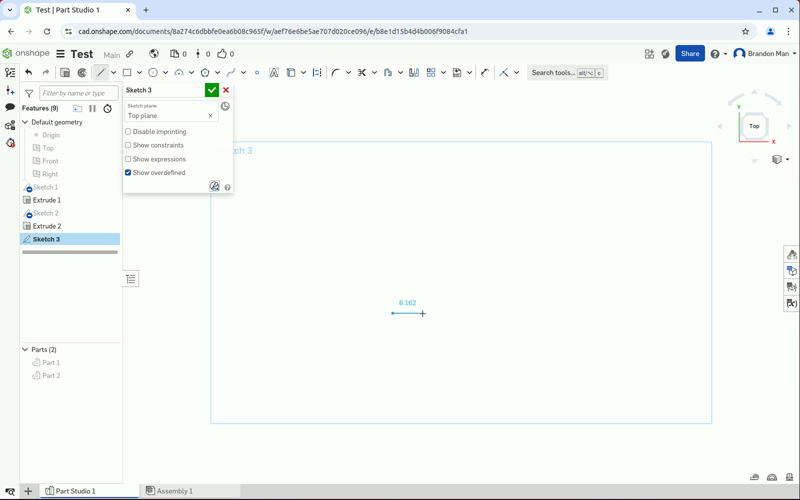
mouse_move(418, 313)
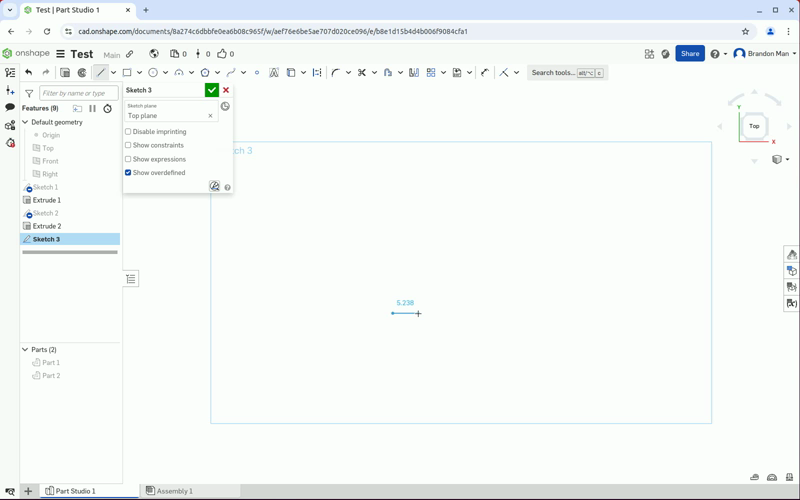
click(418, 313)
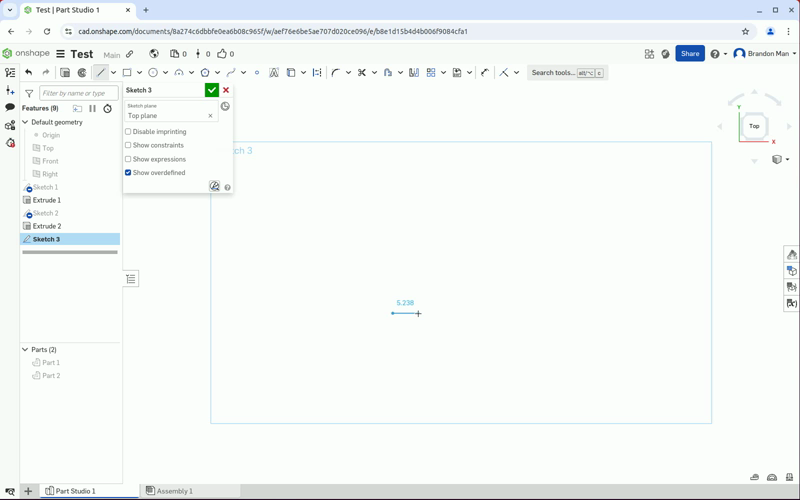
key_up(shift)
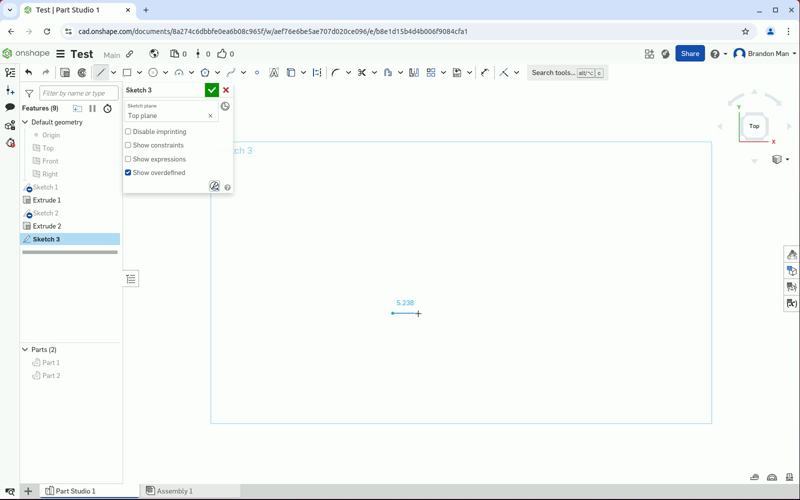
key_down(shift)
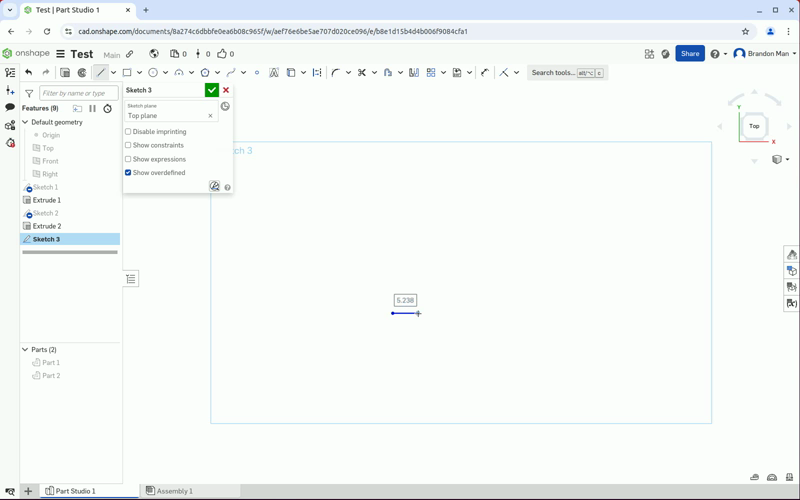
mouse_move(448, 313)
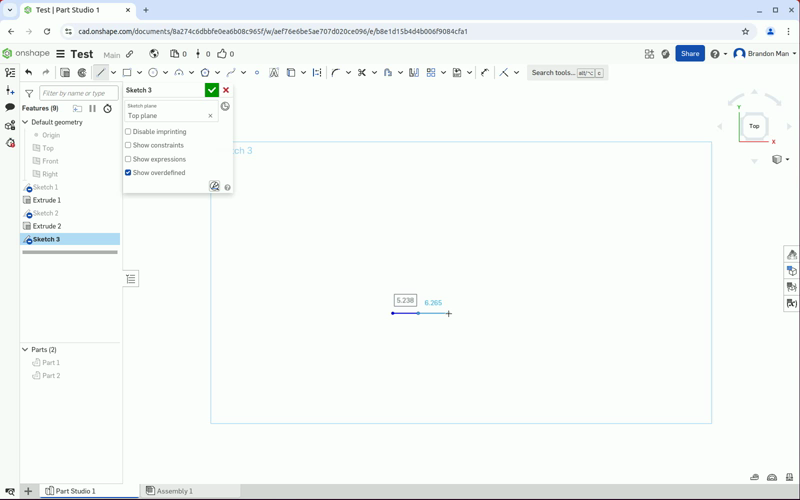
mouse_move(418, 287)
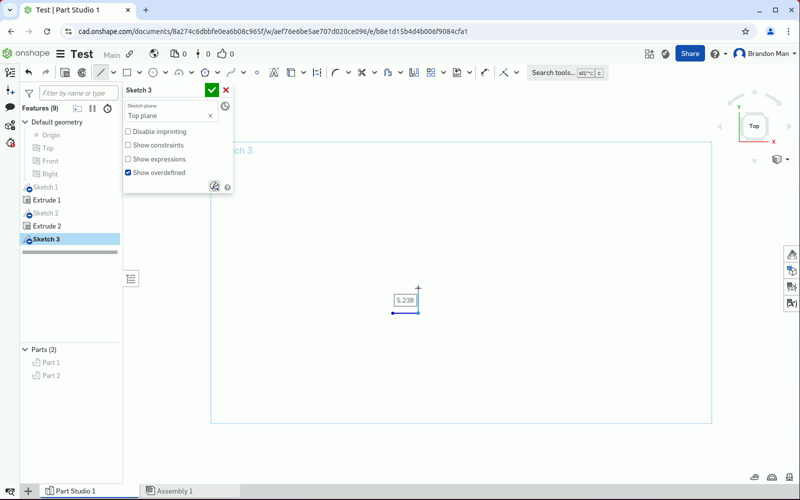
click(418, 287)
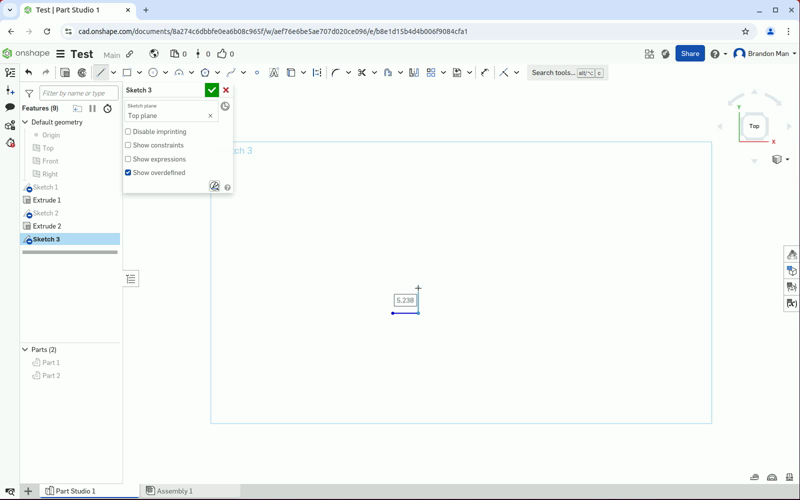
key_up(shift)
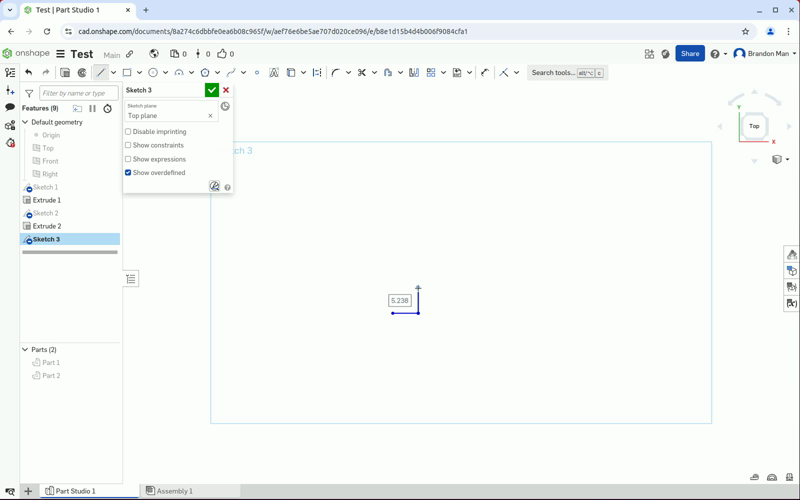
key_down(shift)
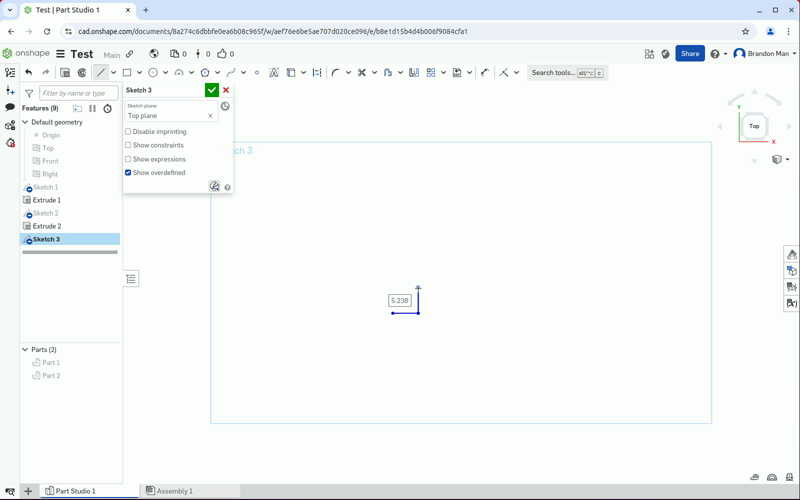
mouse_move(448, 287)
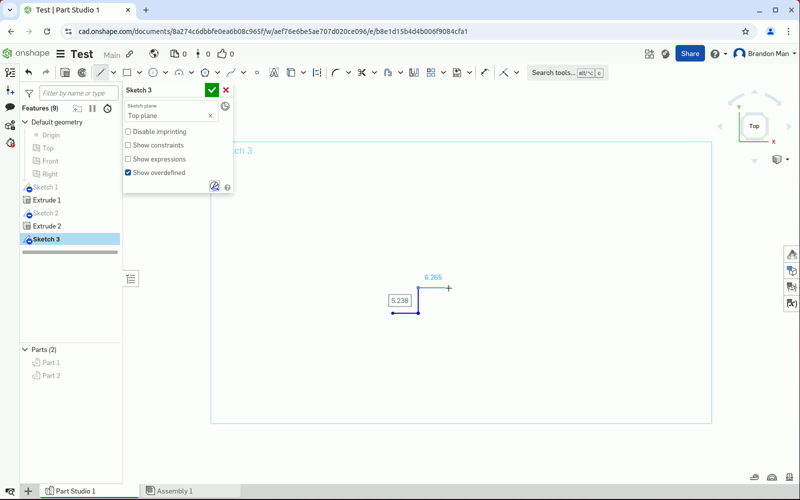
mouse_move(392, 287)
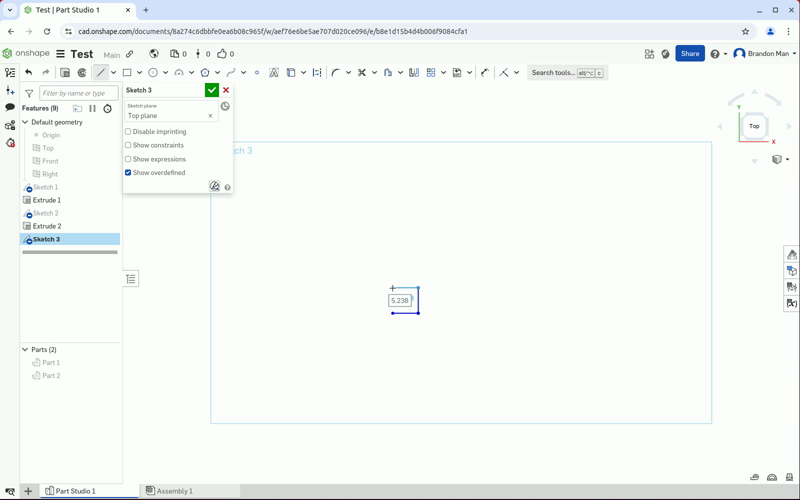
click(392, 287)
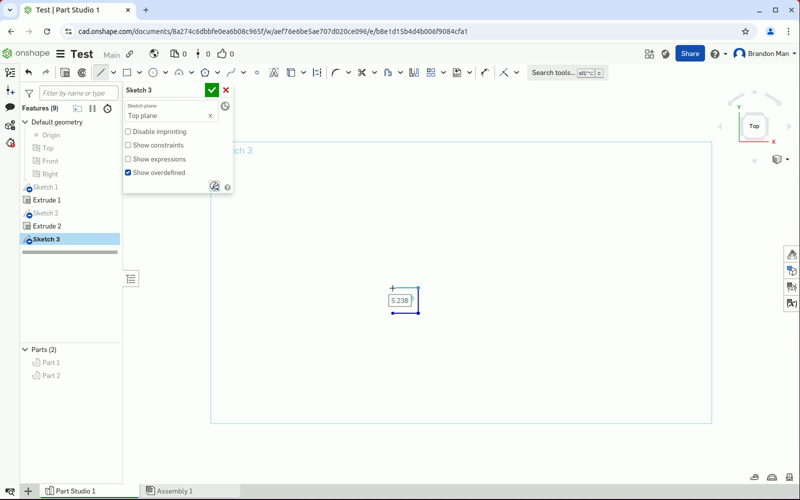
key_up(shift)
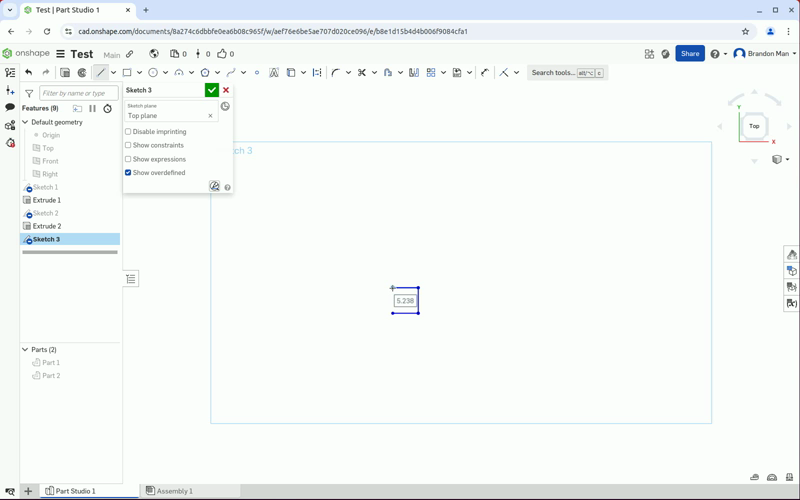
mouse_move(422, 287)
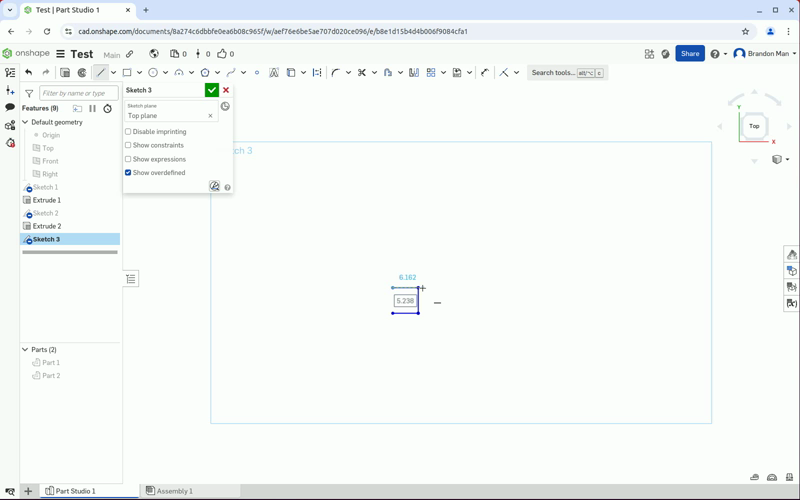
key_down(shift)
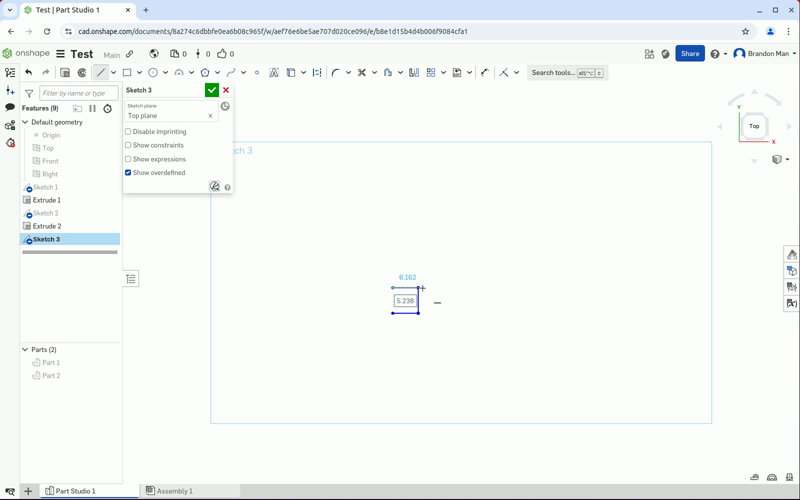
mouse_move(392, 313)
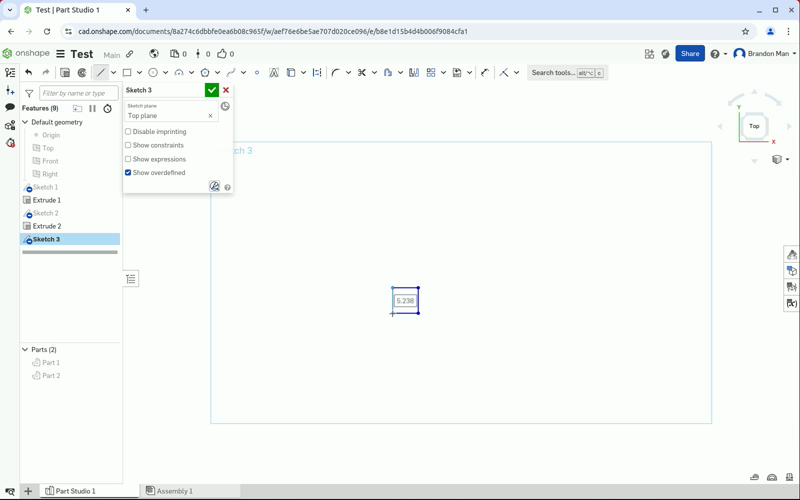
key_up(shift)
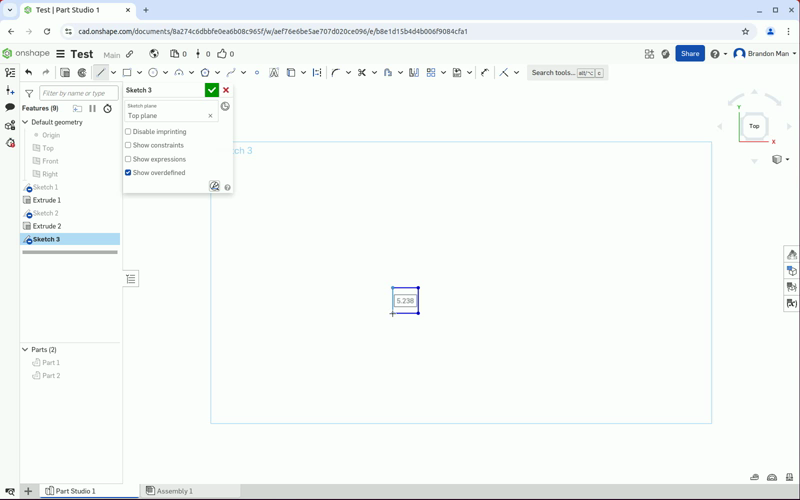
click(392, 313)
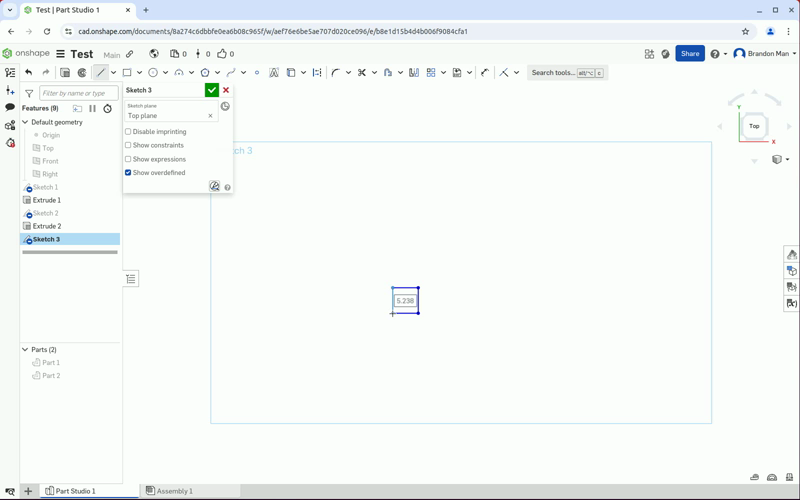
key(esc)
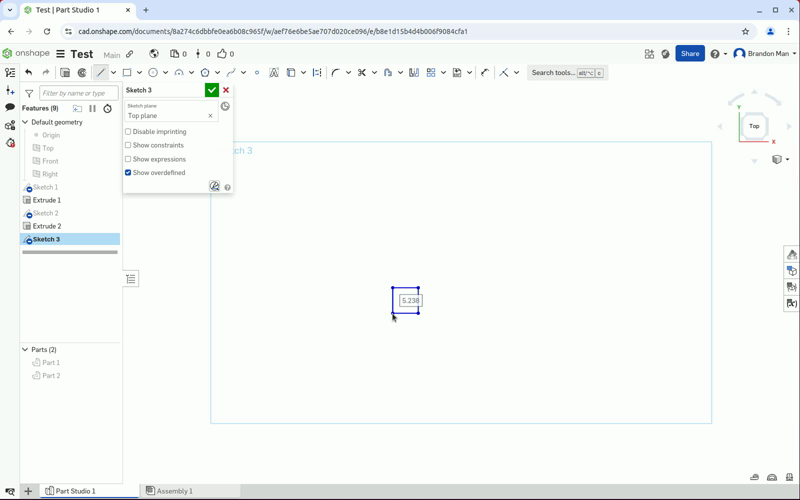
mouse_move(395, 296)
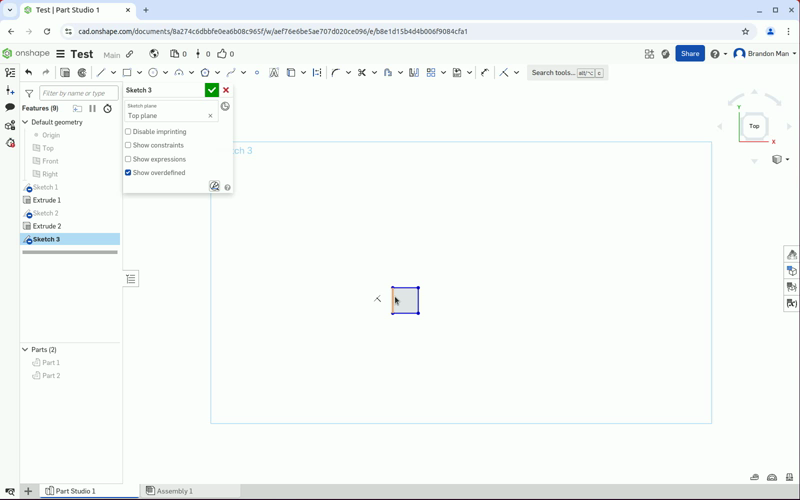
scroll(6)
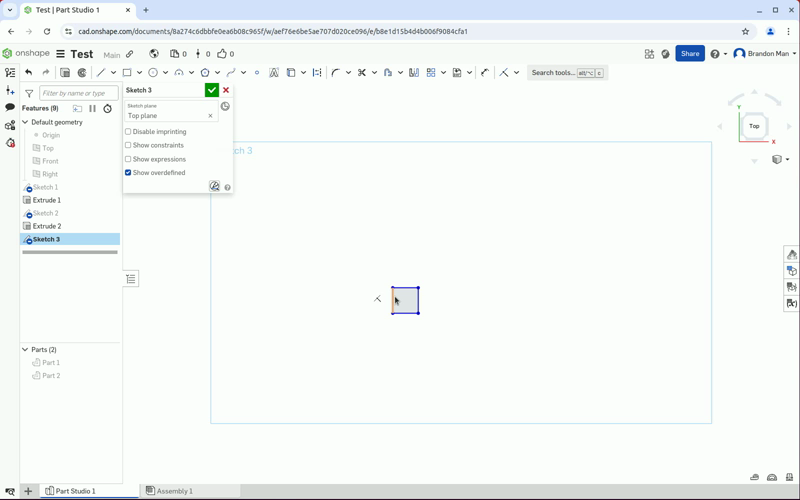
scroll(6)
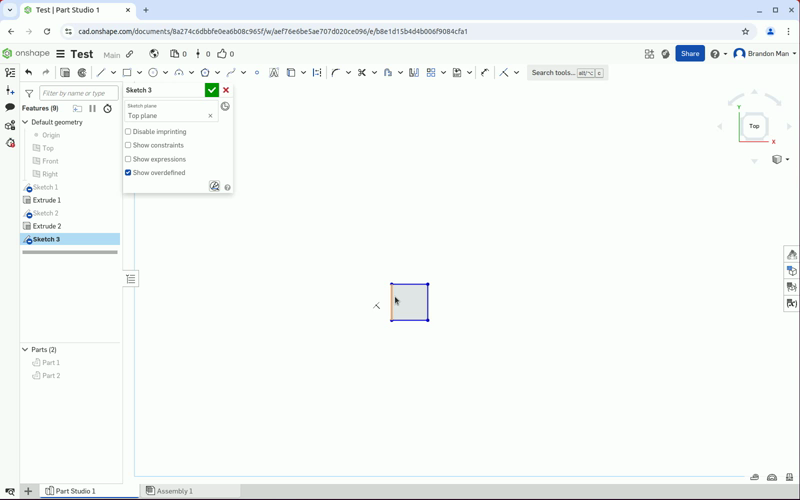
scroll(6)
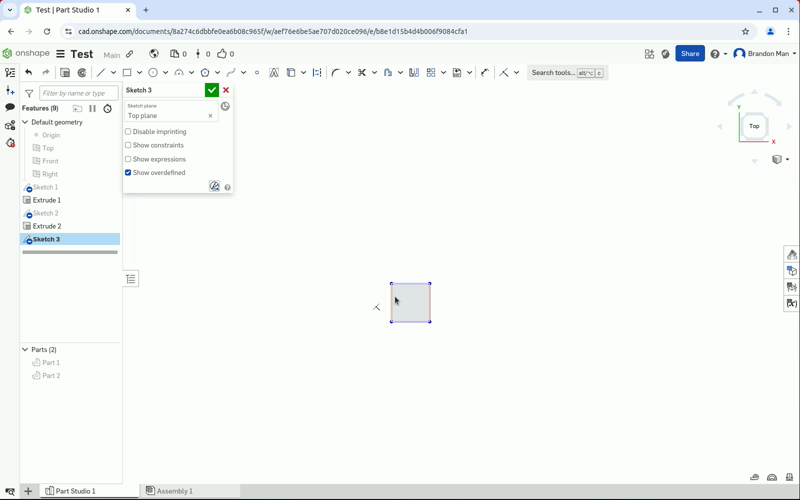
scroll(6)
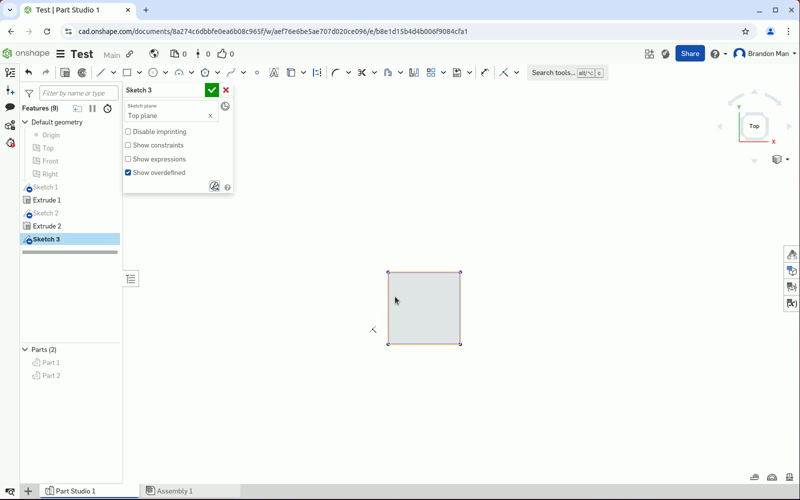
scroll(6)
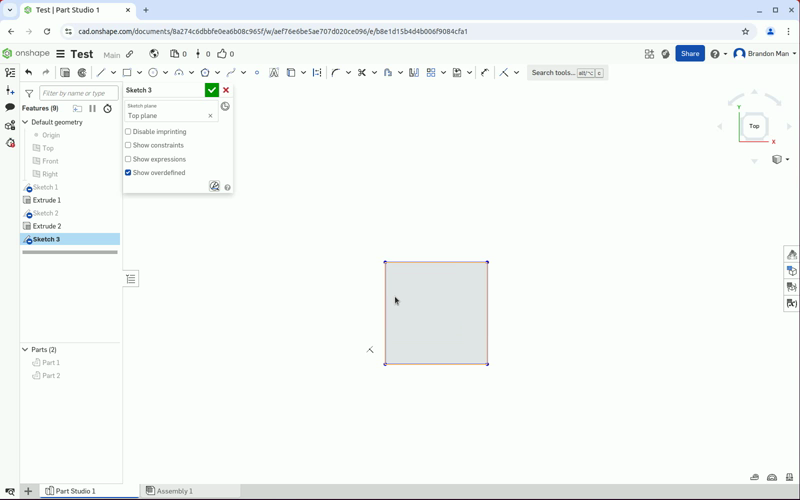
scroll(6)
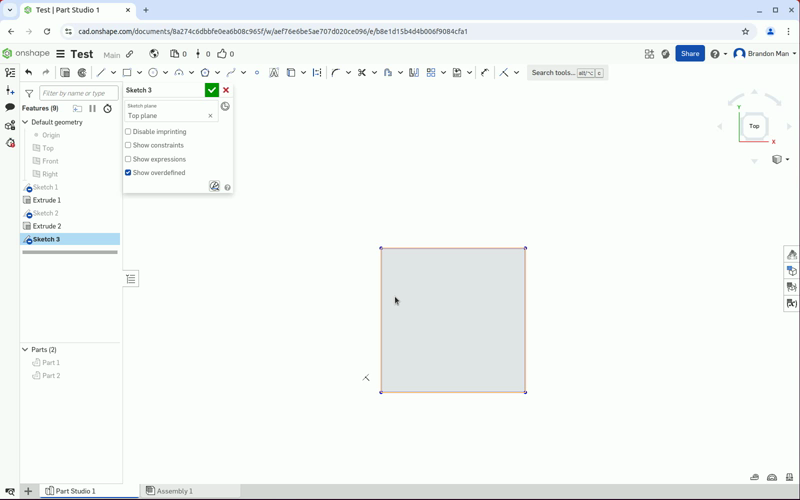
scroll(6)
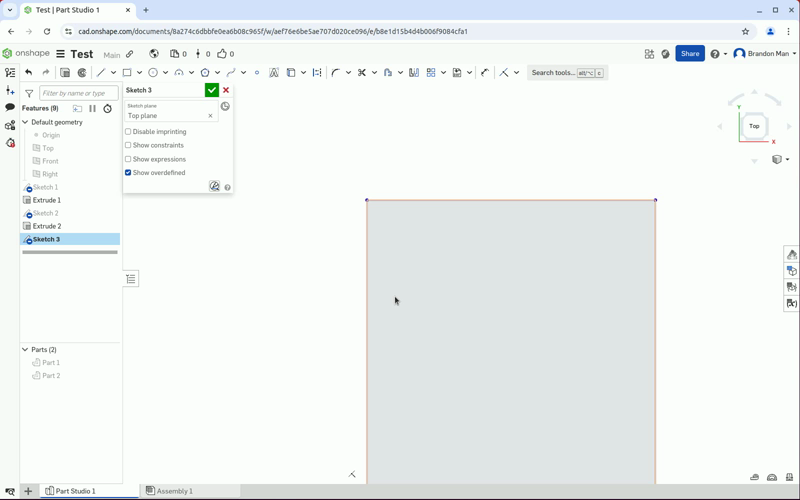
click(395, 296)
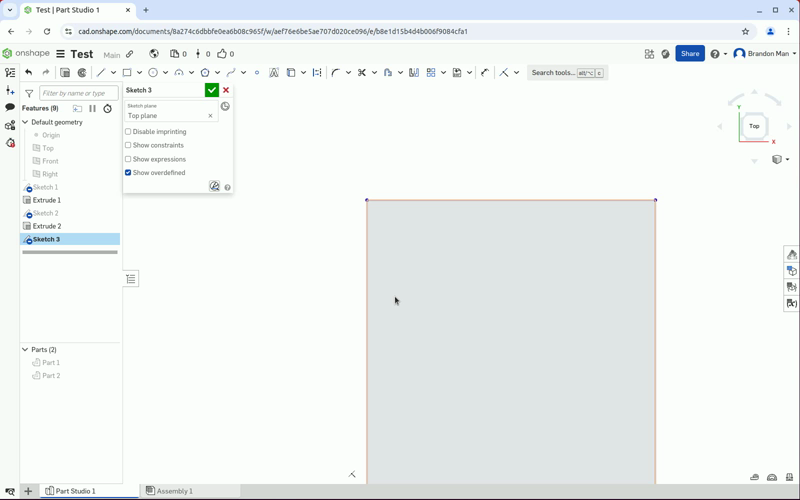
scroll(-6)
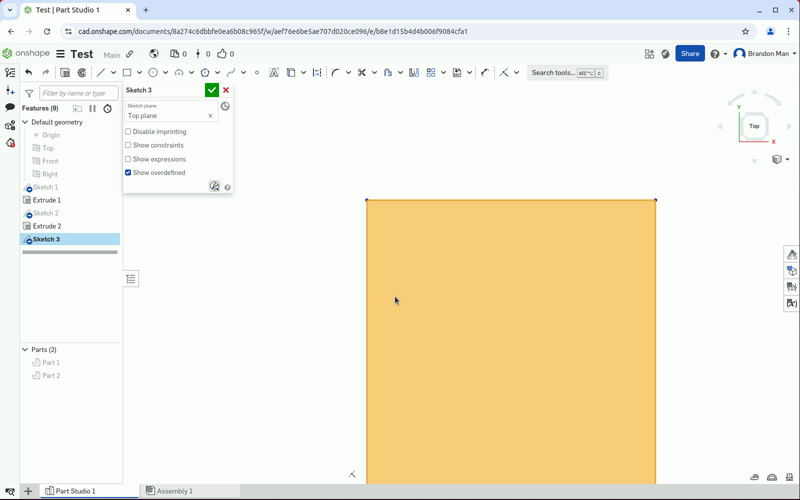
scroll(-6)
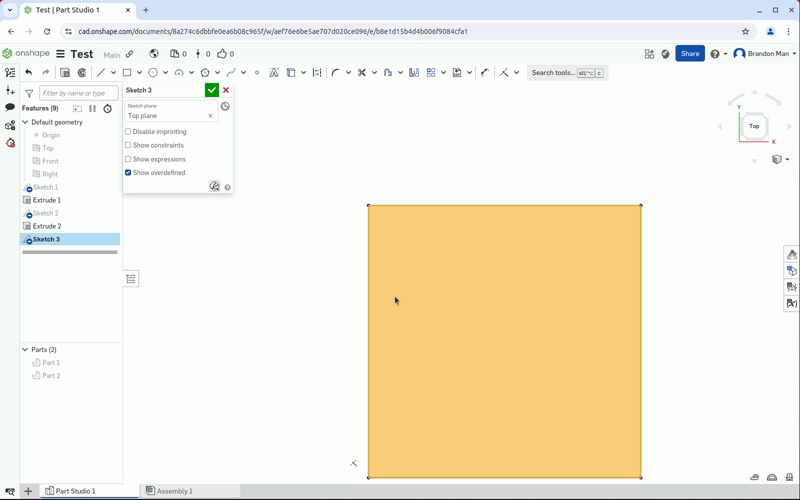
scroll(-6)
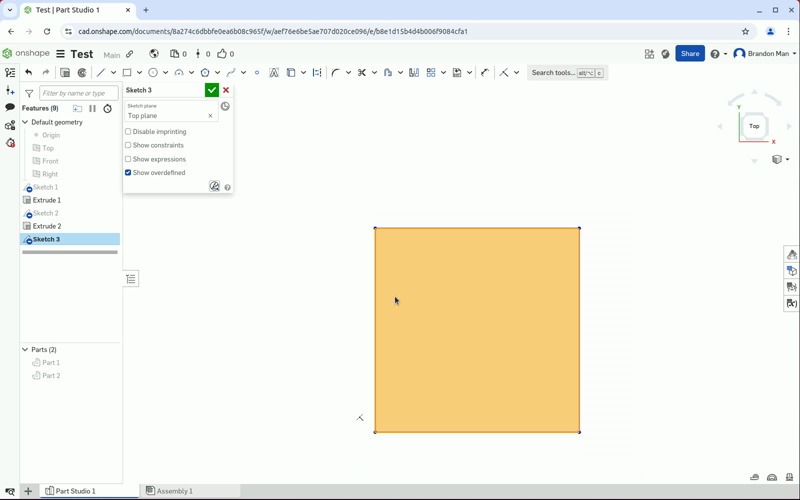
scroll(-6)
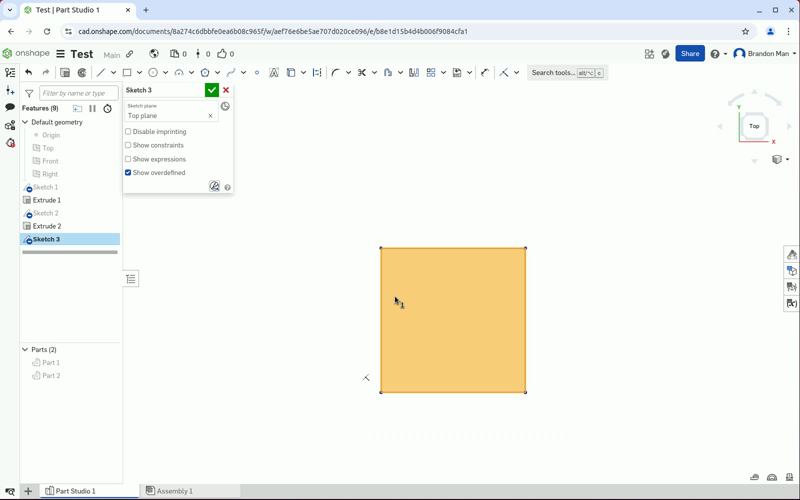
scroll(-6)
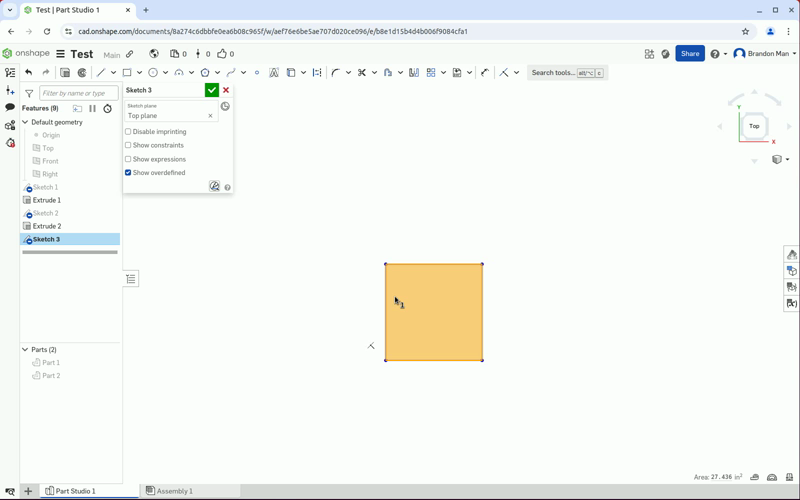
scroll(-6)
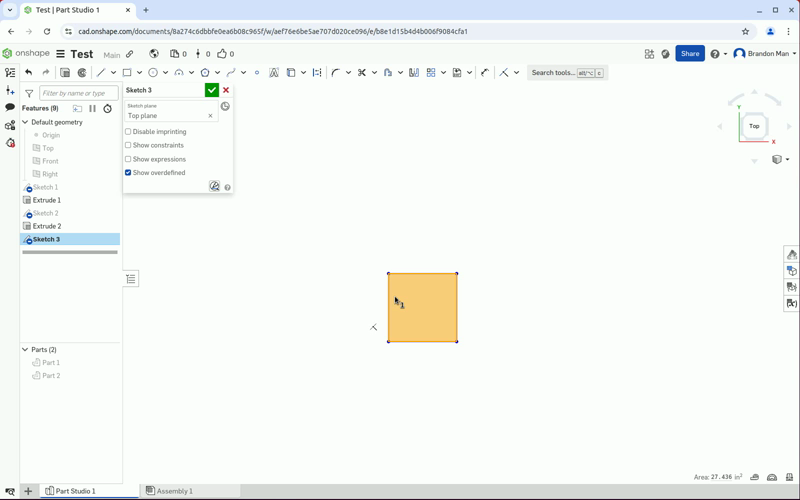
scroll(-6)
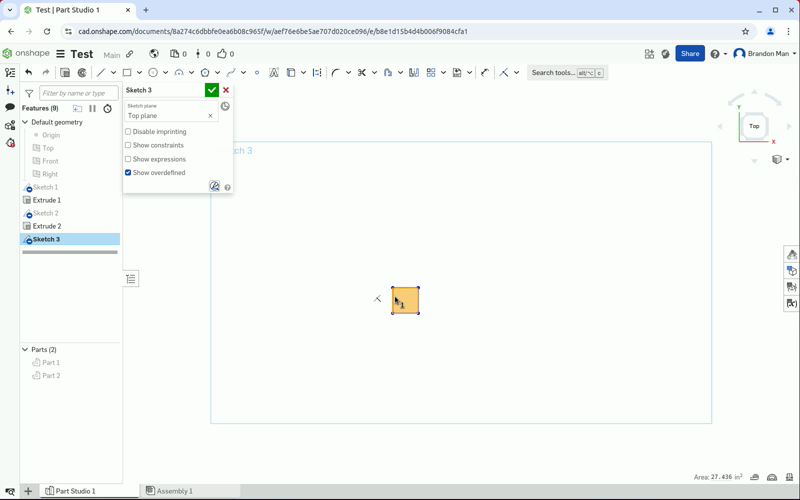
mouse_move(73, 352)
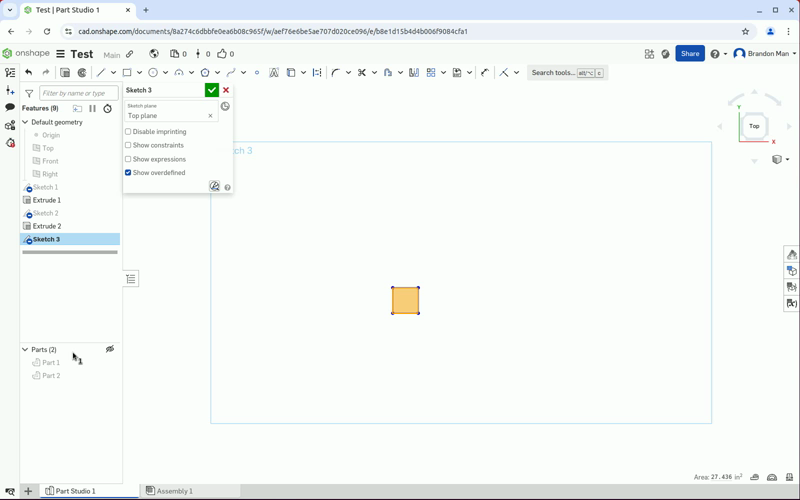
key(shift+y)
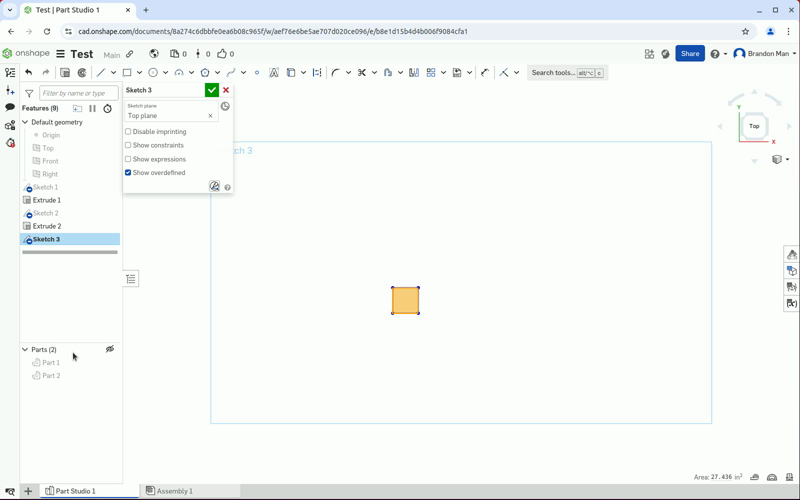
key(shift+e)
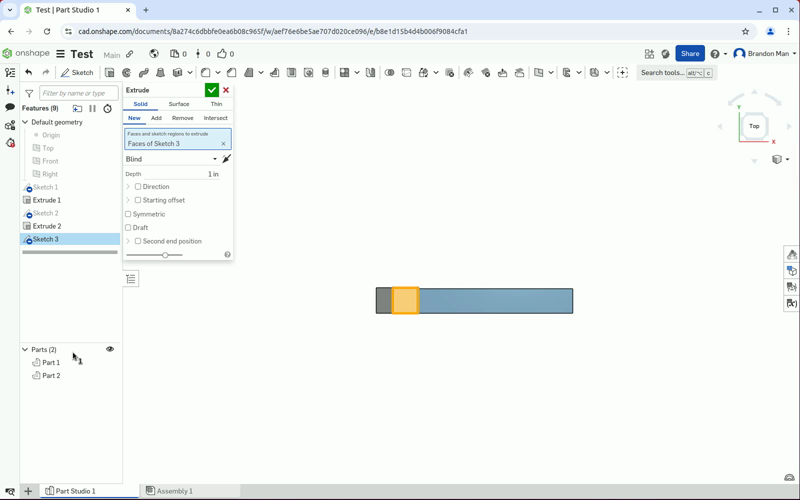
mouse_move(143, 106)
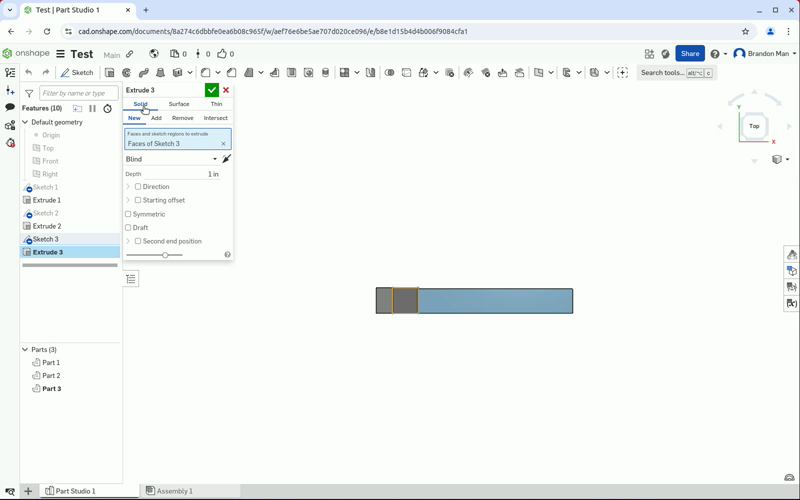
click(143, 106)
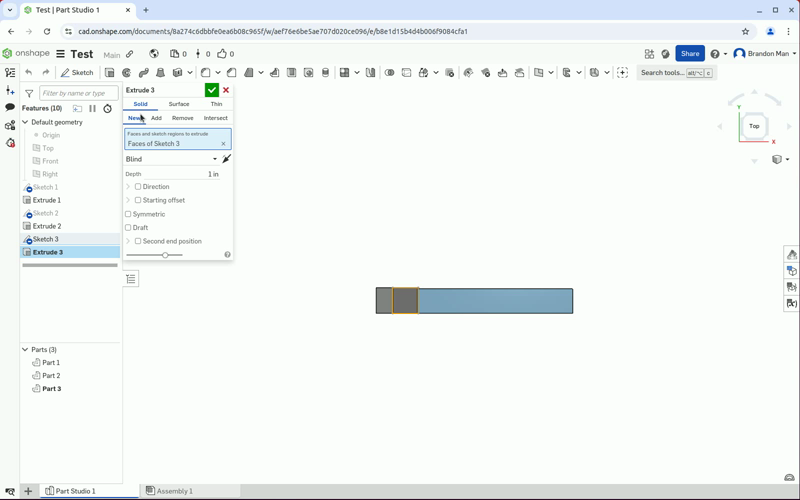
mouse_move(137, 120)
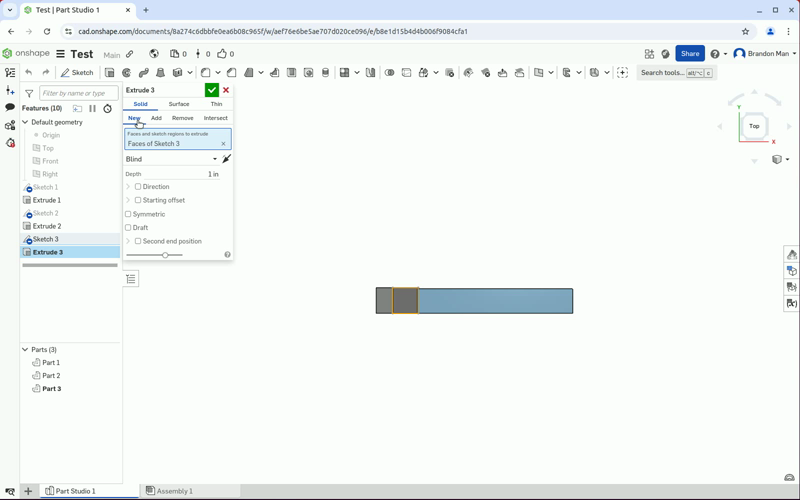
click(137, 120)
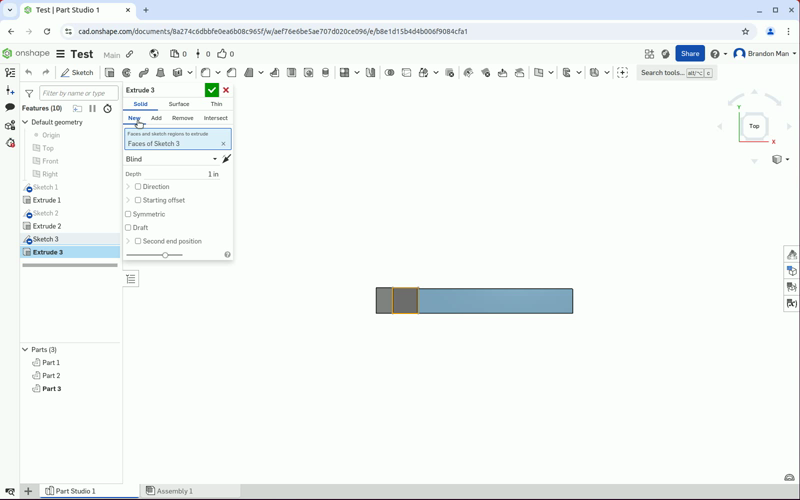
key(tab, 4)
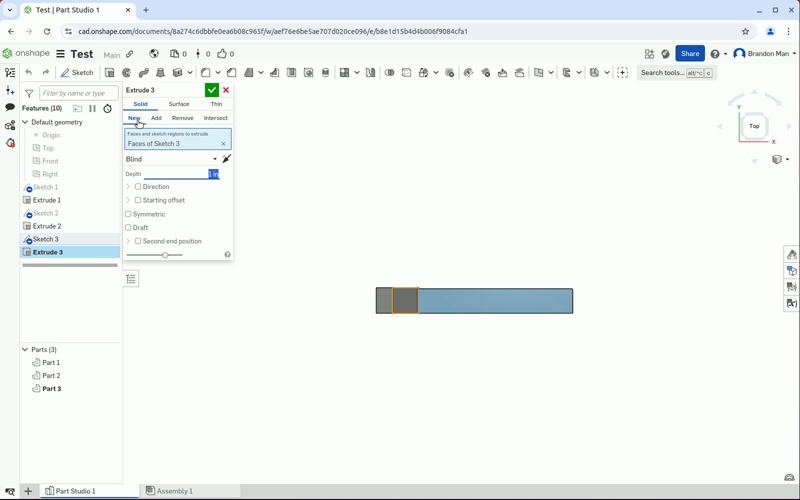
text(2.407)
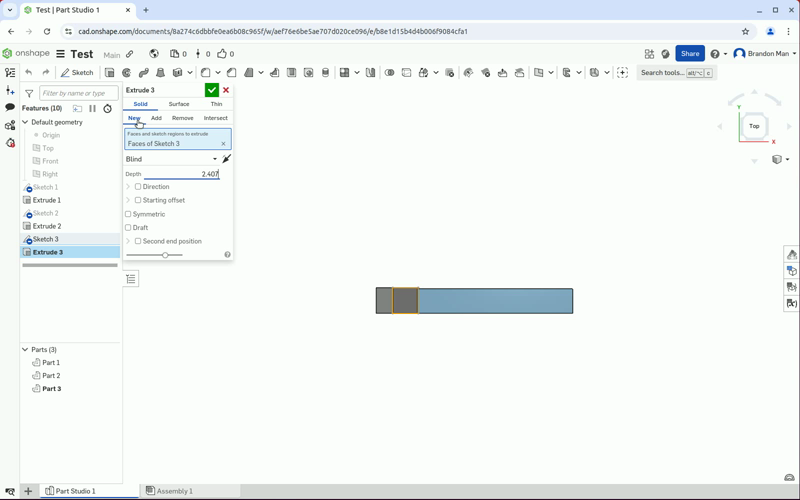
key(enter)
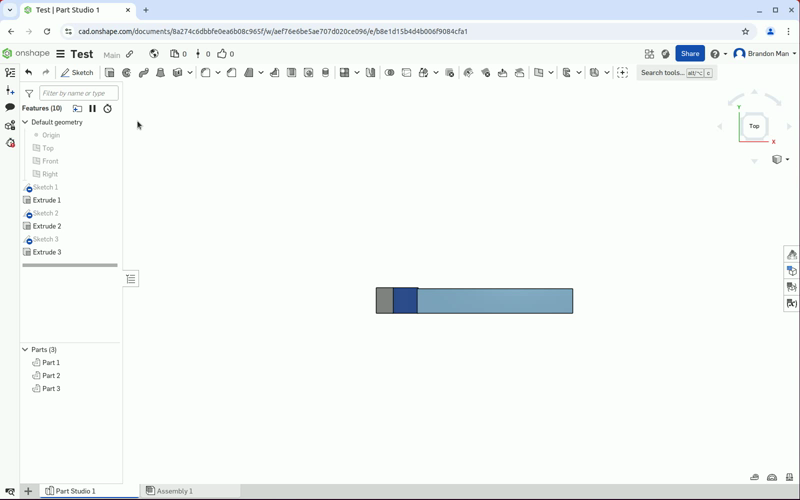
key(shift+h)
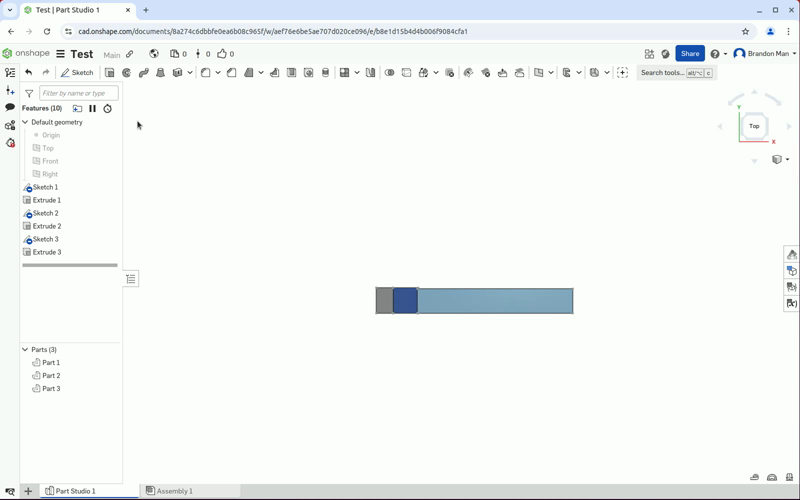
key(shift+h)
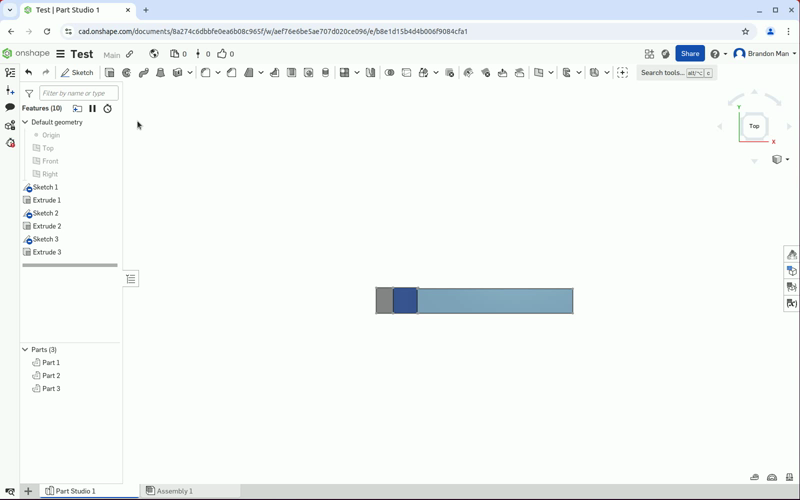
key(shift+7)
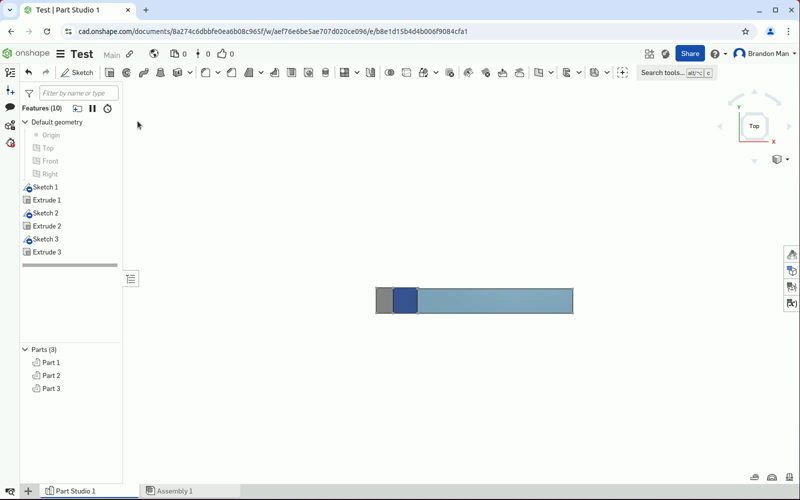
key(up, 3)
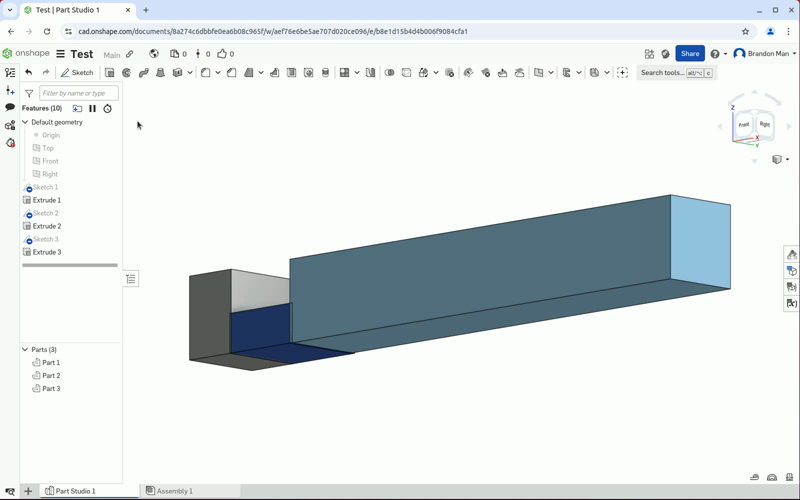
key(left, 3)
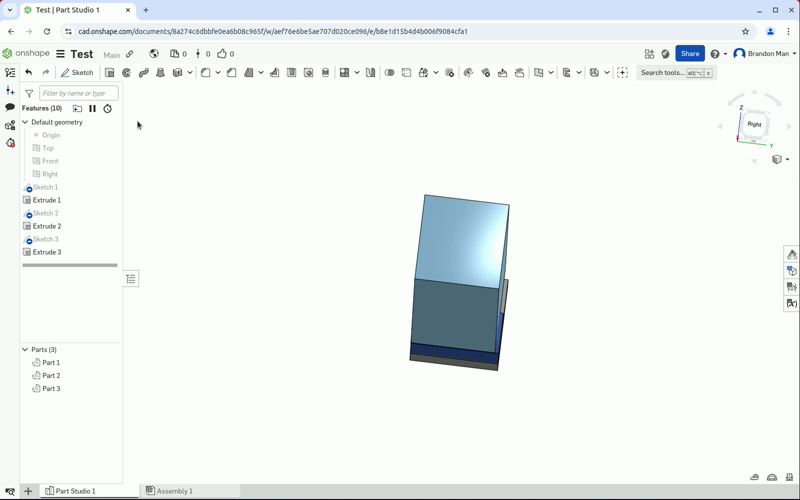
key(right, 3)
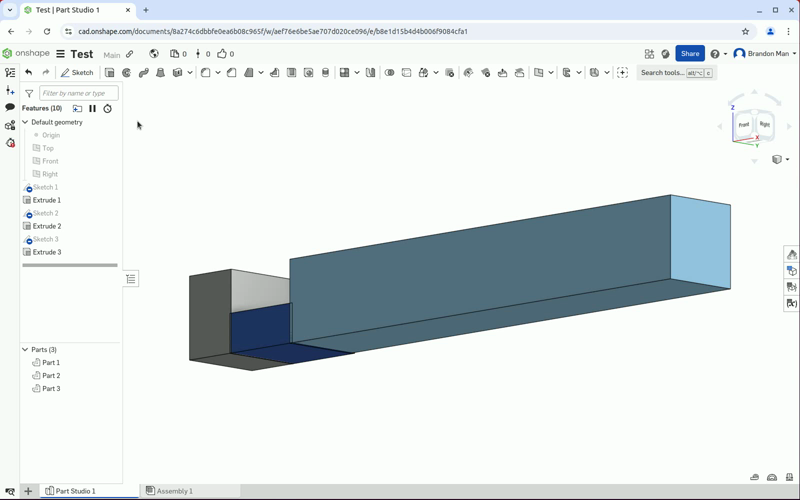
key(down, 3)
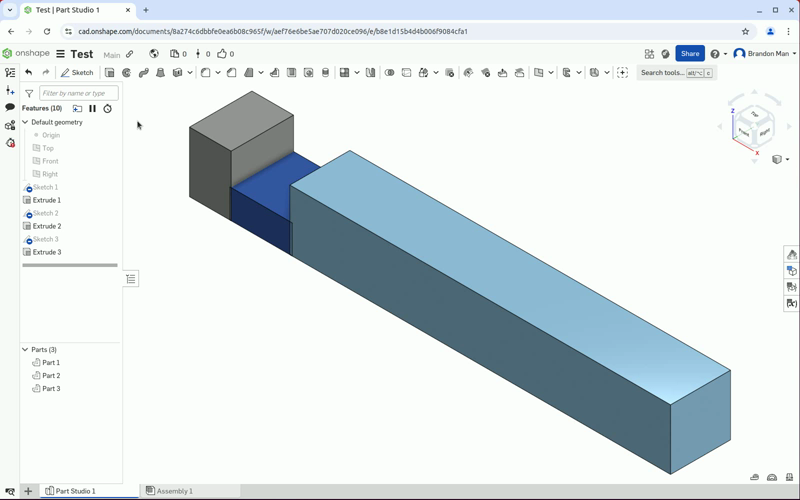
mouse_move(73, 189)
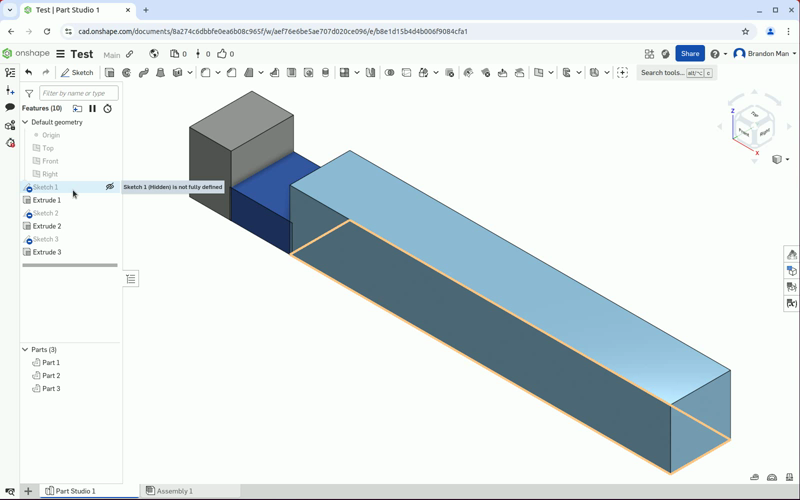
click(73, 189)